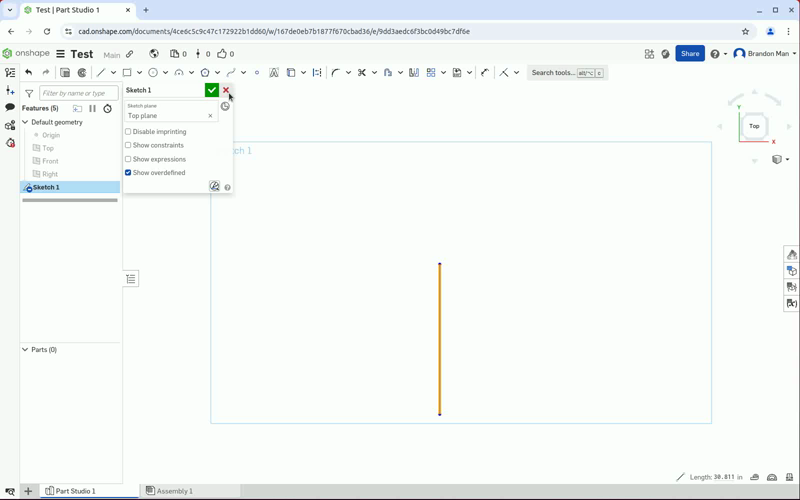
key(shift+h)
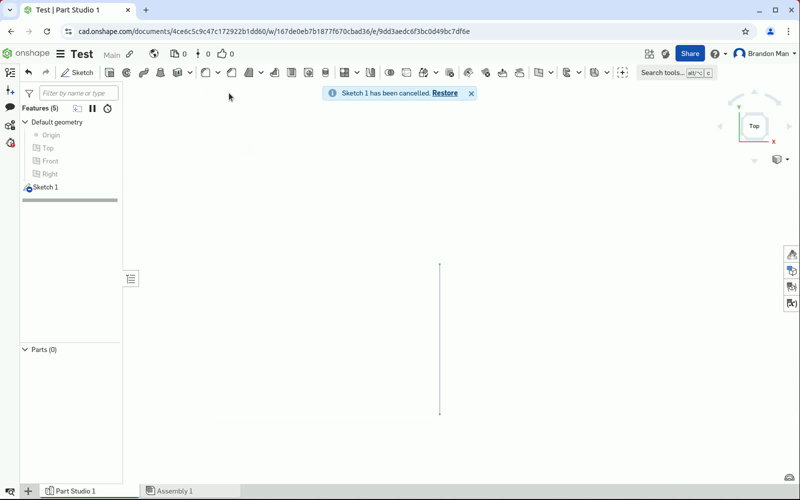
key(shift+s)
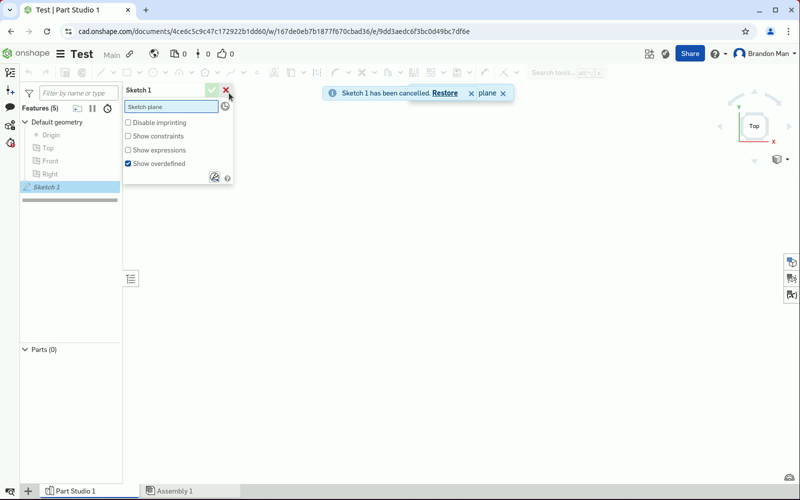
mouse_move(73, 150)
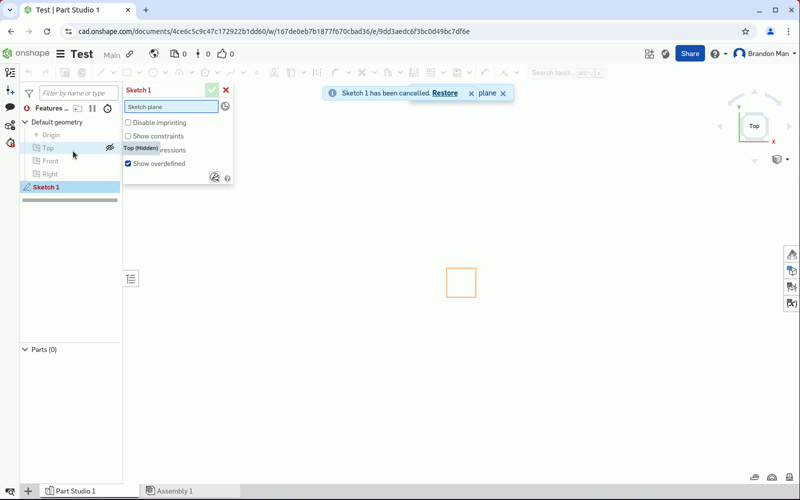
click(73, 150)
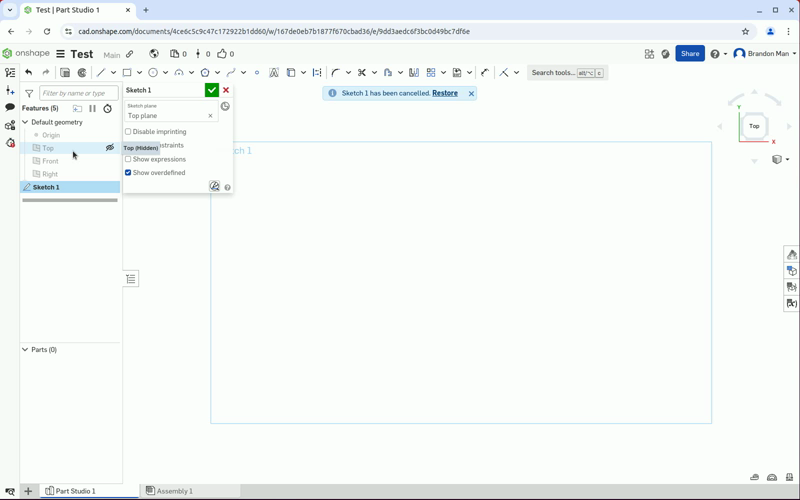
mouse_move(73, 352)
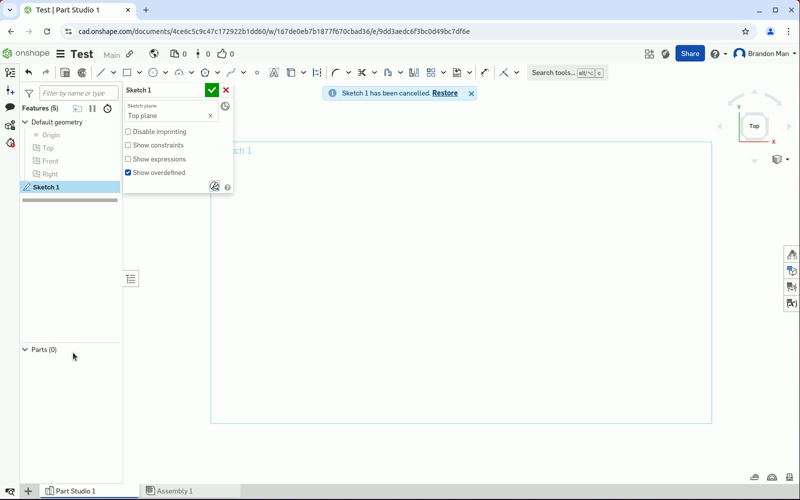
key(y)
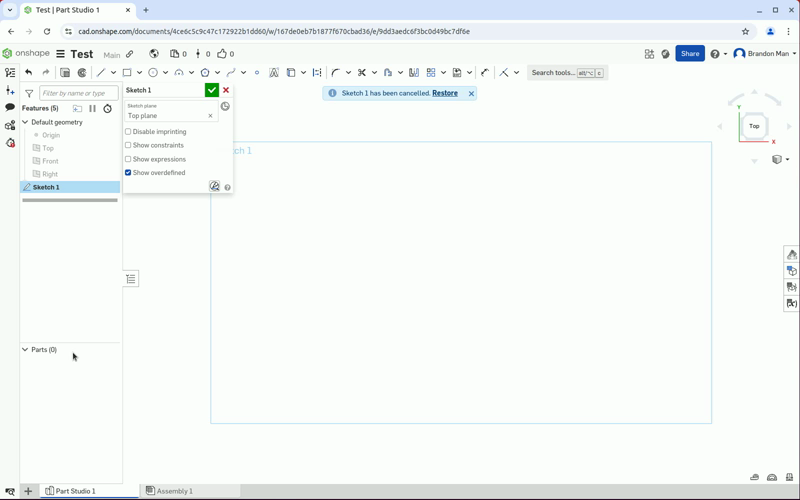
key(l)
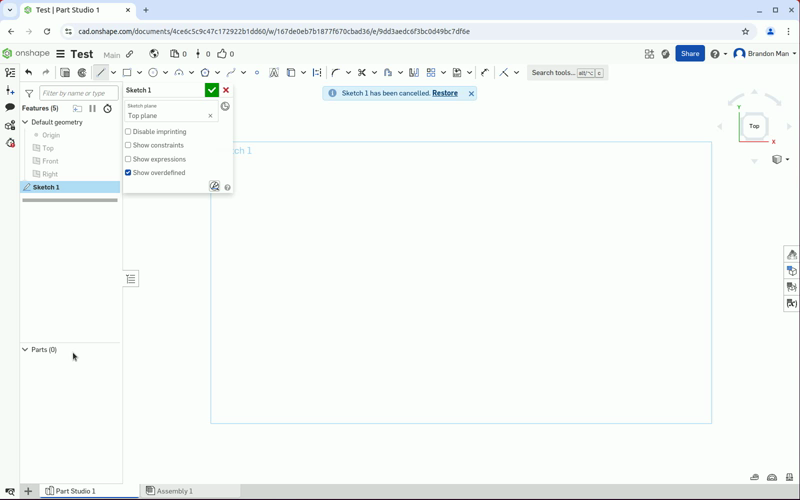
key_down(shift)
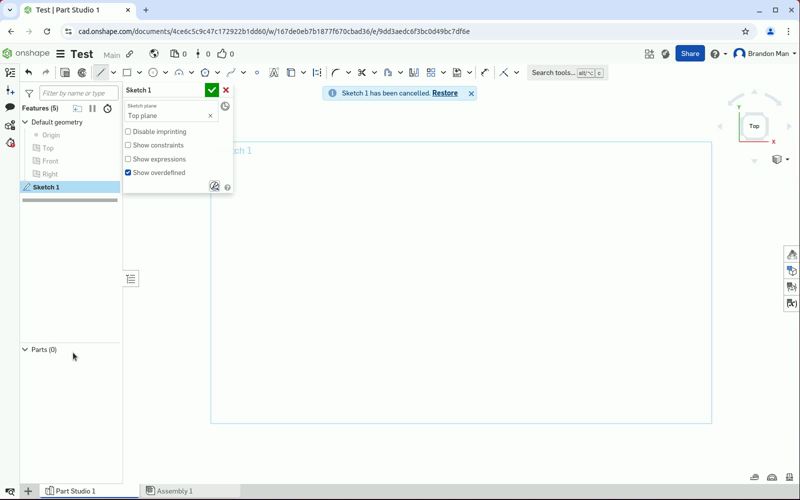
mouse_move(389, 356)
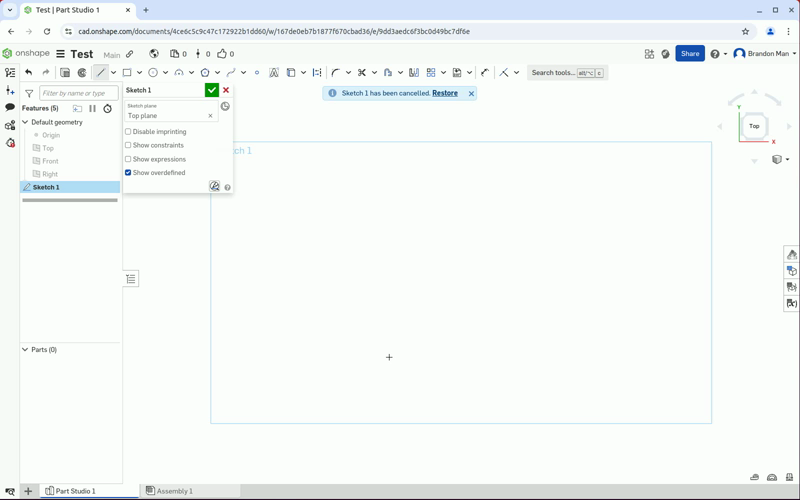
click(389, 356)
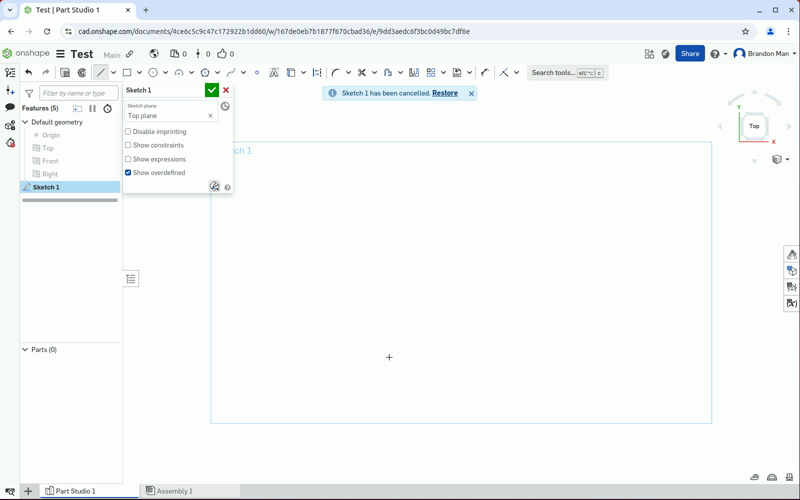
key_up(shift)
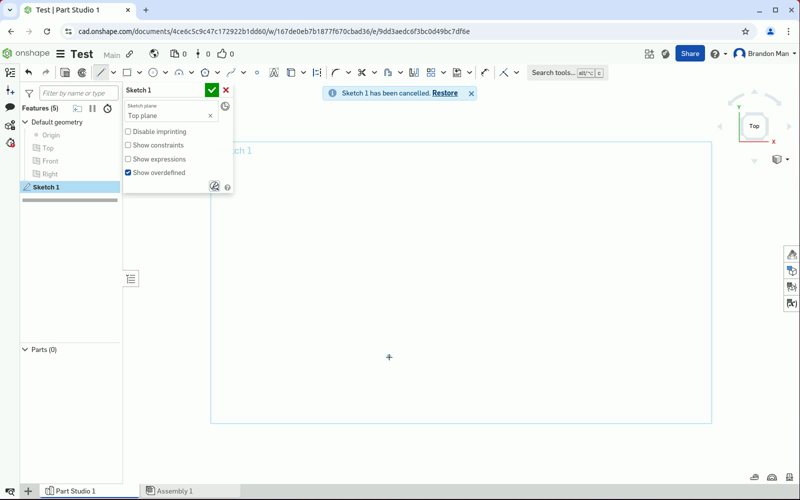
key_down(shift)
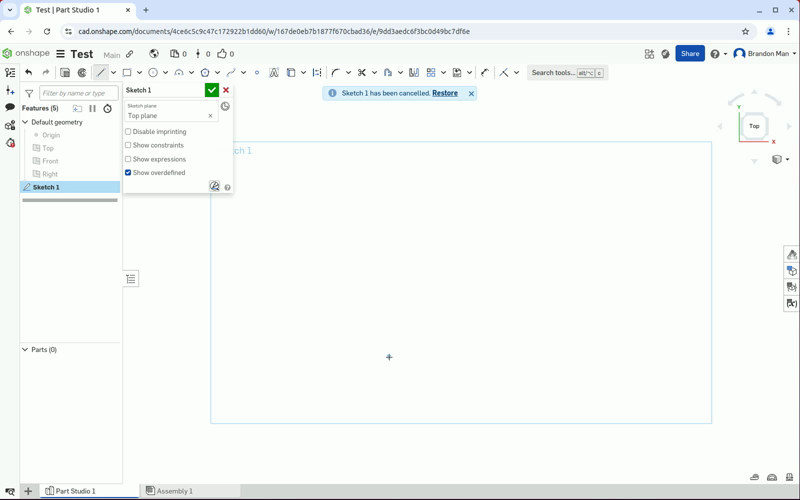
mouse_move(530, 356)
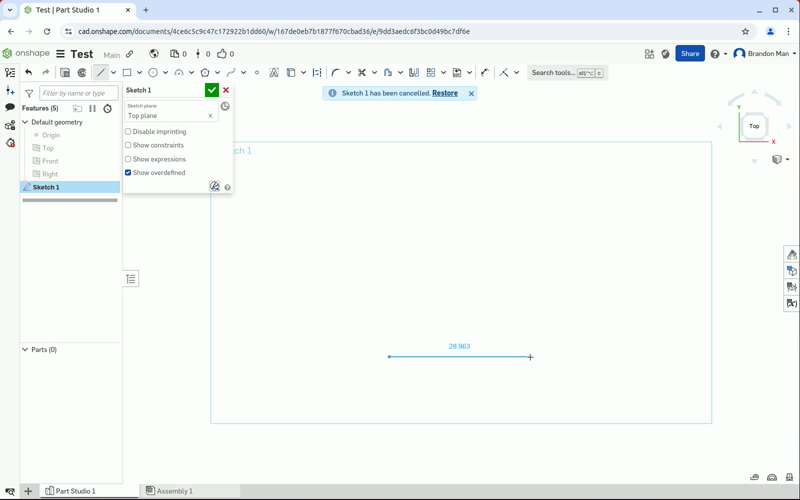
click(530, 356)
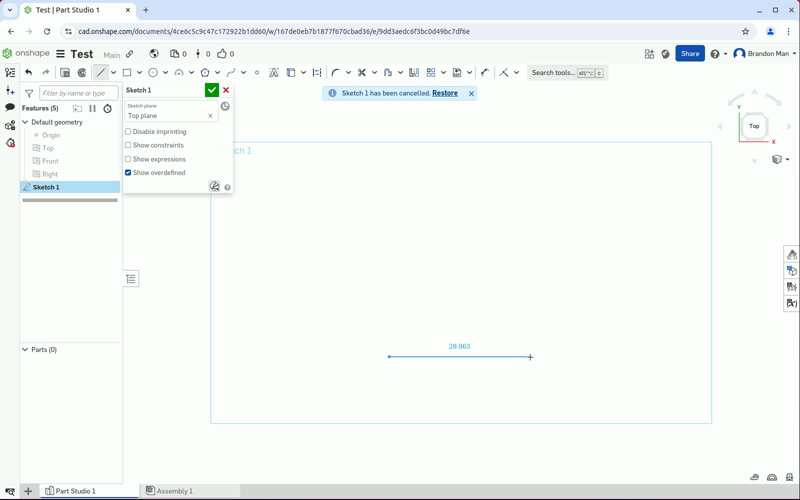
key_up(shift)
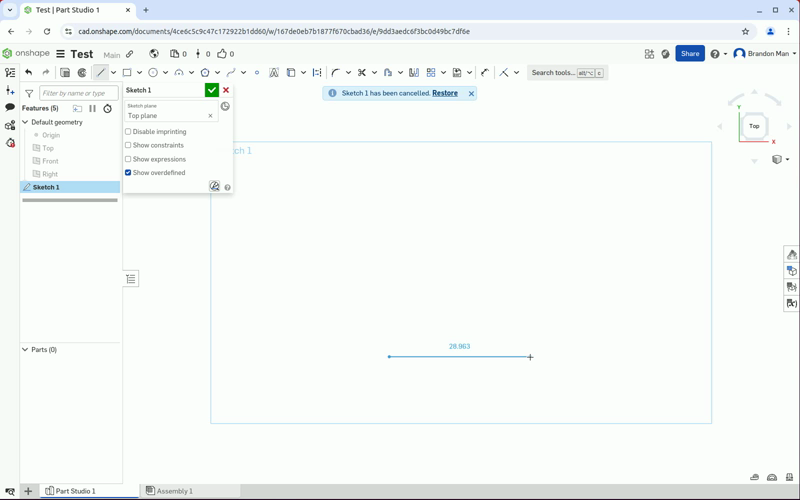
key_down(shift)
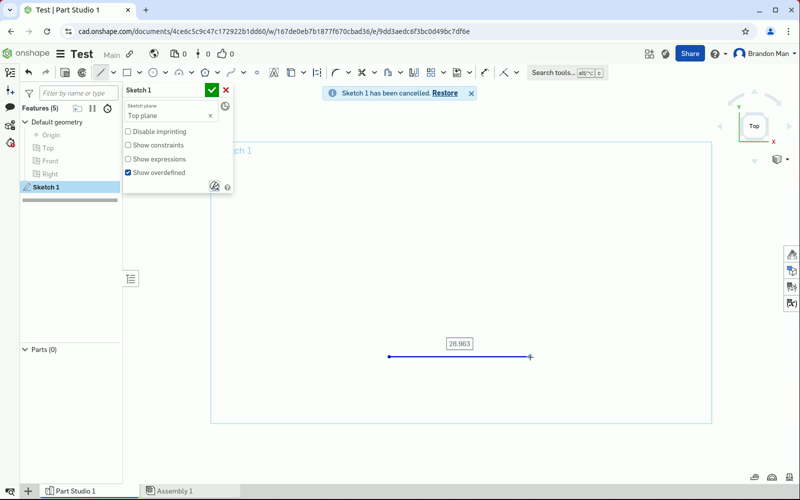
mouse_move(530, 209)
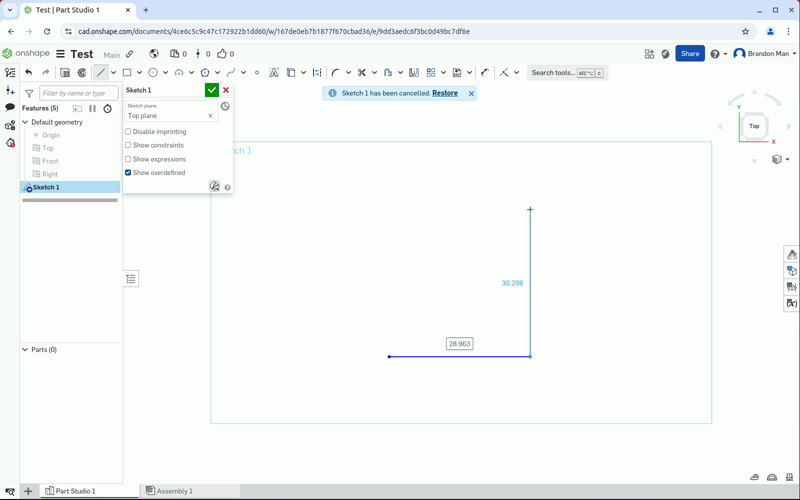
click(530, 209)
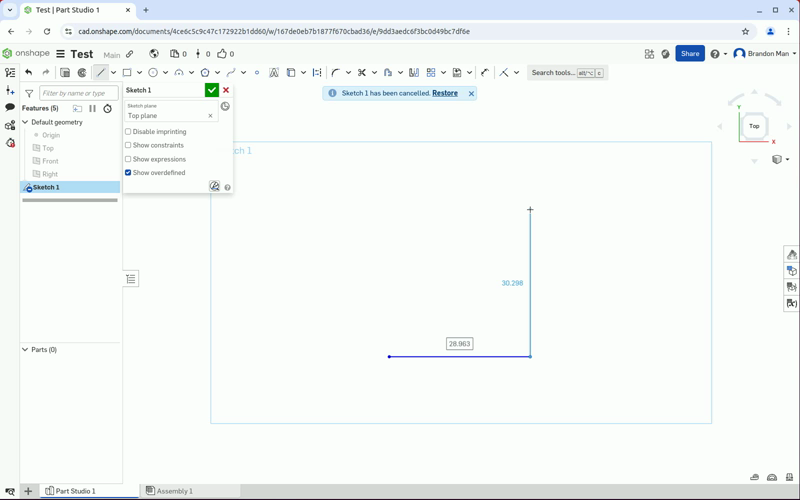
key_up(shift)
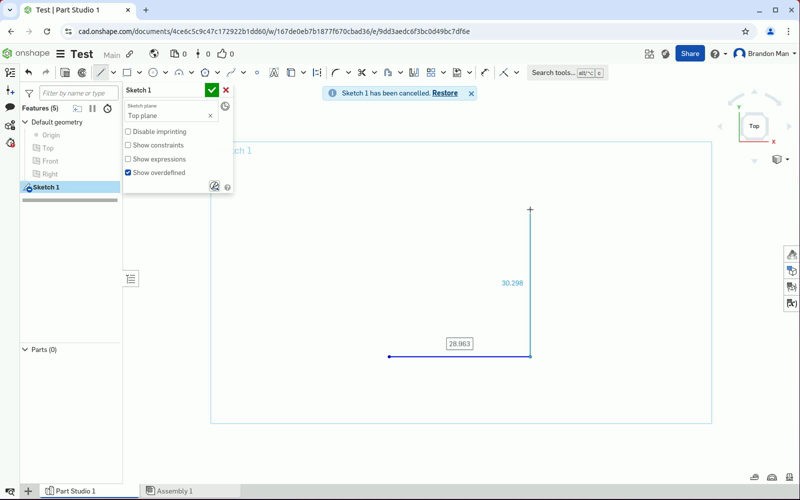
key_down(shift)
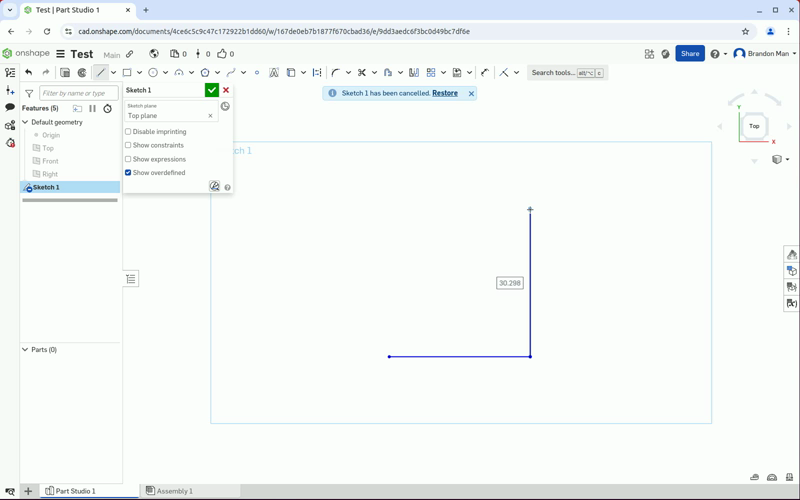
mouse_move(389, 209)
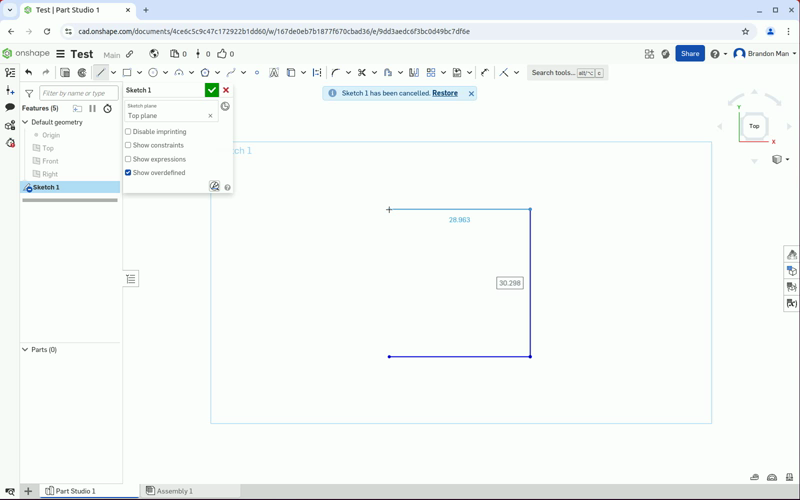
click(389, 209)
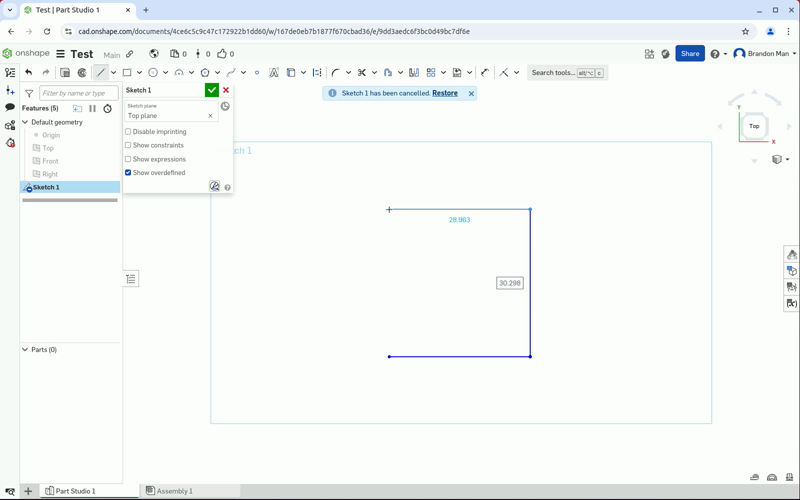
key_up(shift)
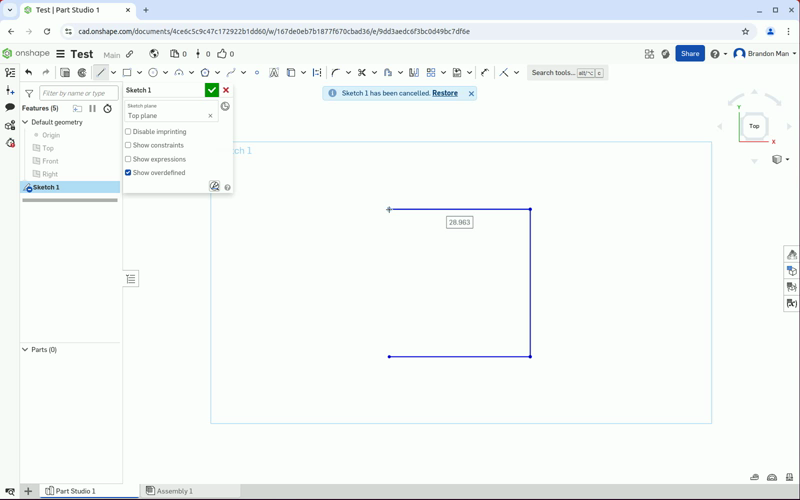
key_down(shift)
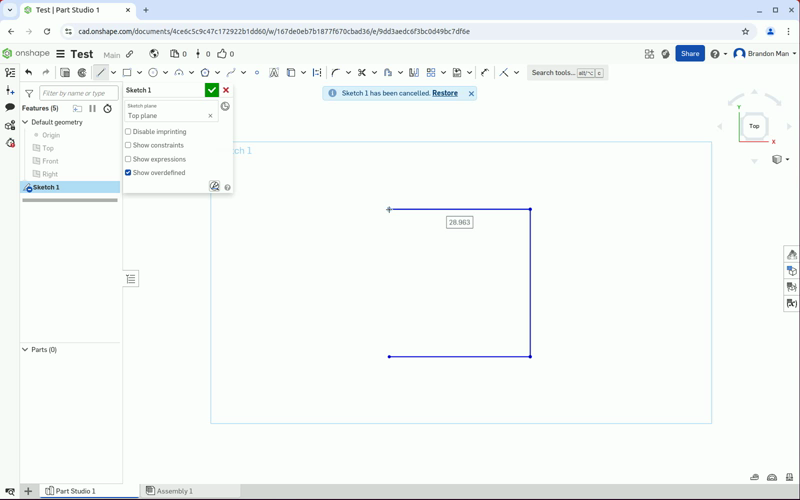
mouse_move(389, 356)
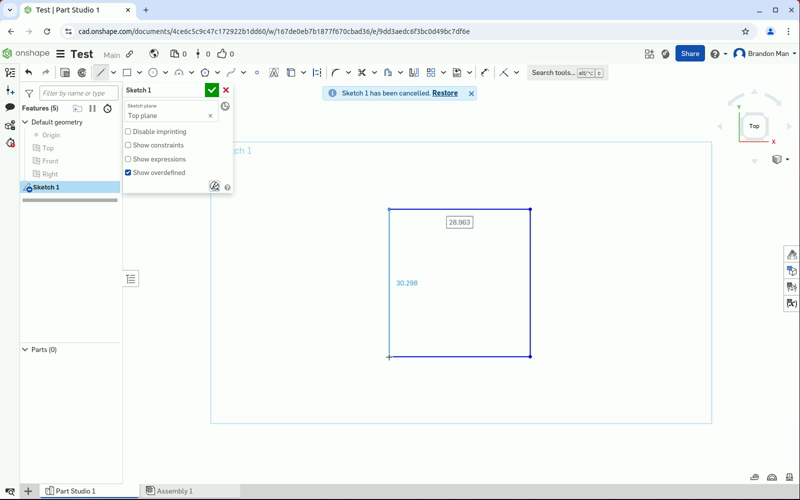
key_up(shift)
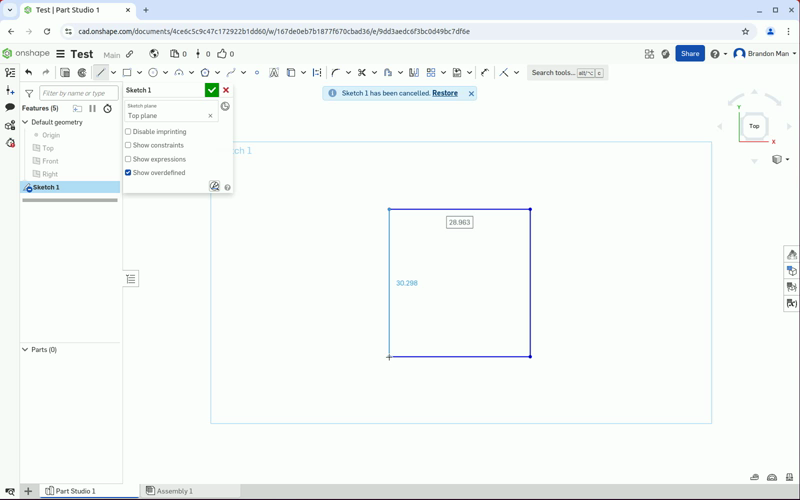
click(389, 356)
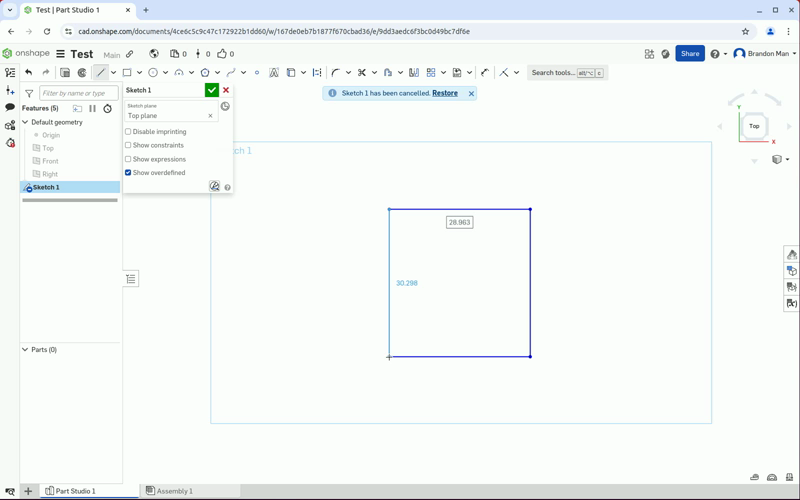
key(esc)
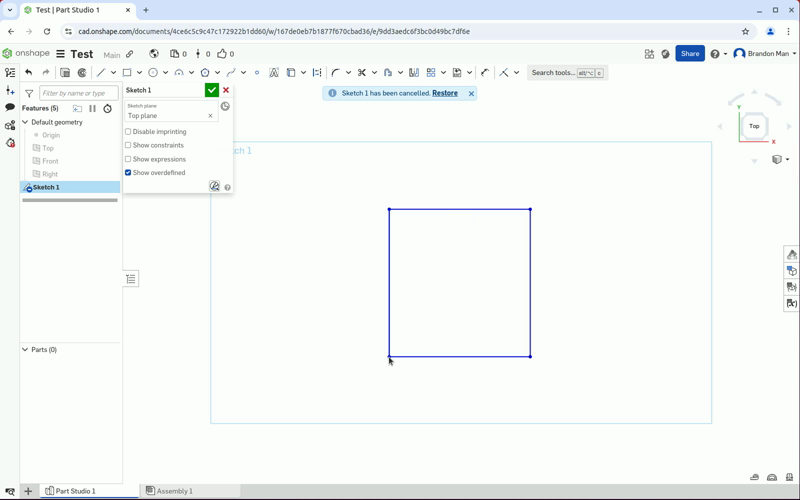
key(c)
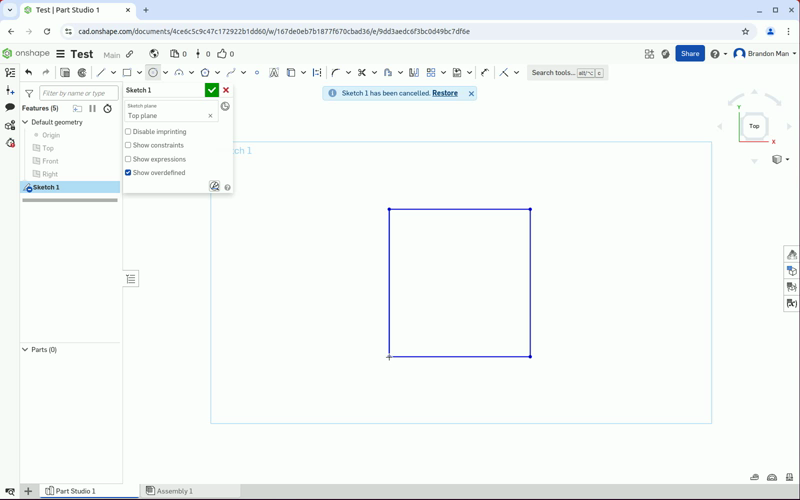
key_down(shift)
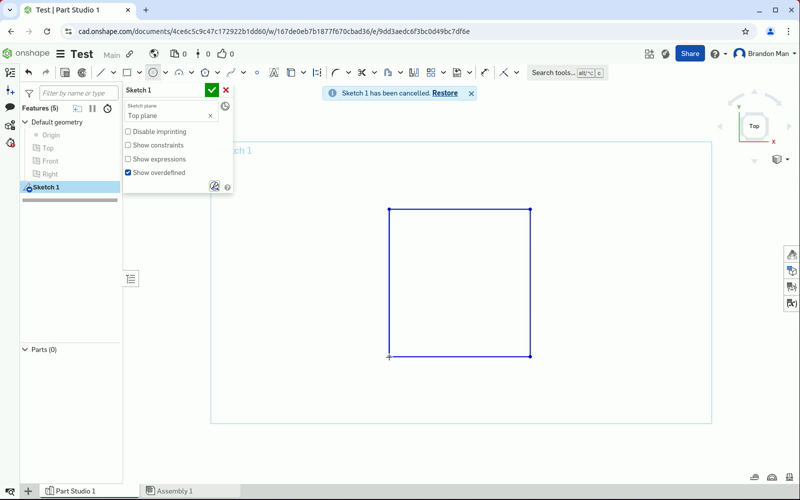
mouse_move(460, 282)
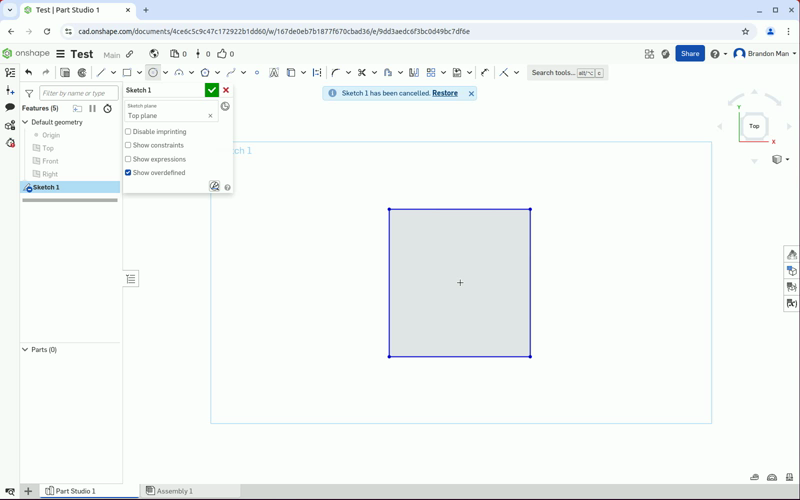
click(460, 282)
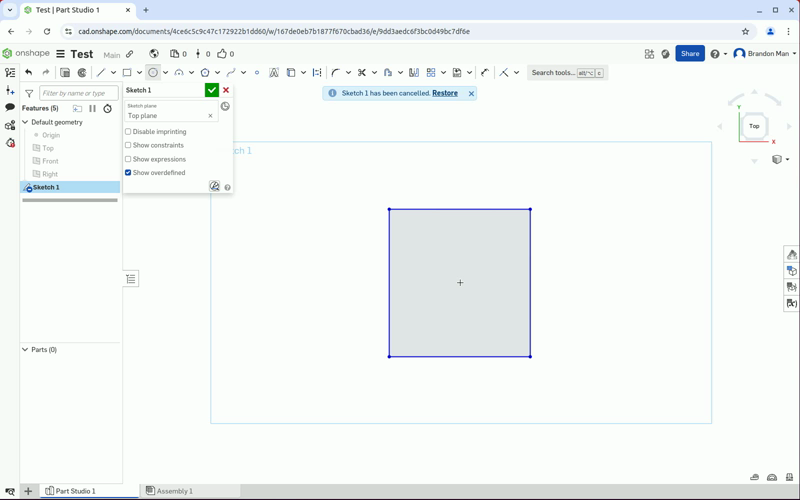
key_up(shift)
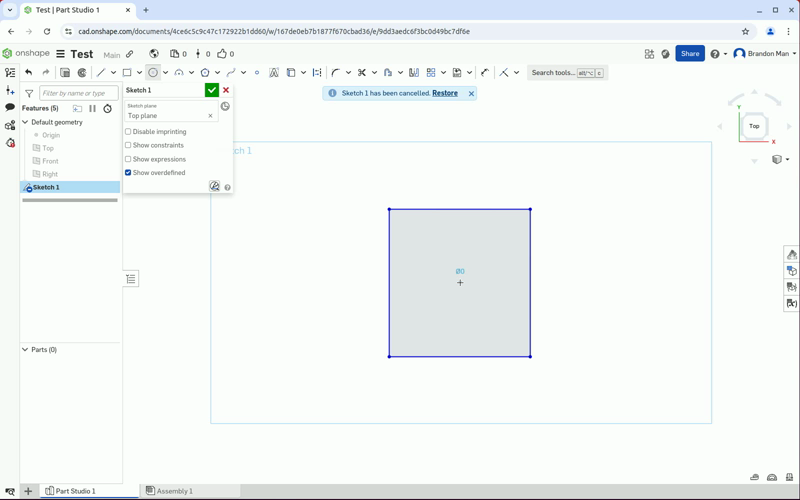
mouse_move(511, 282)
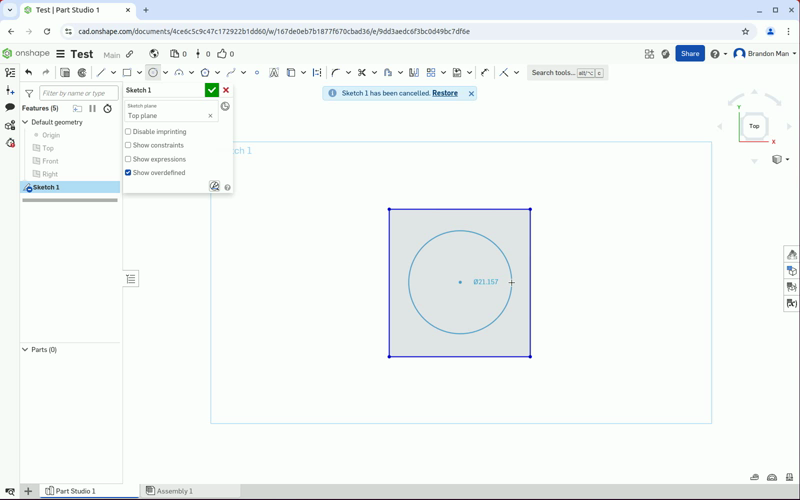
click(511, 282)
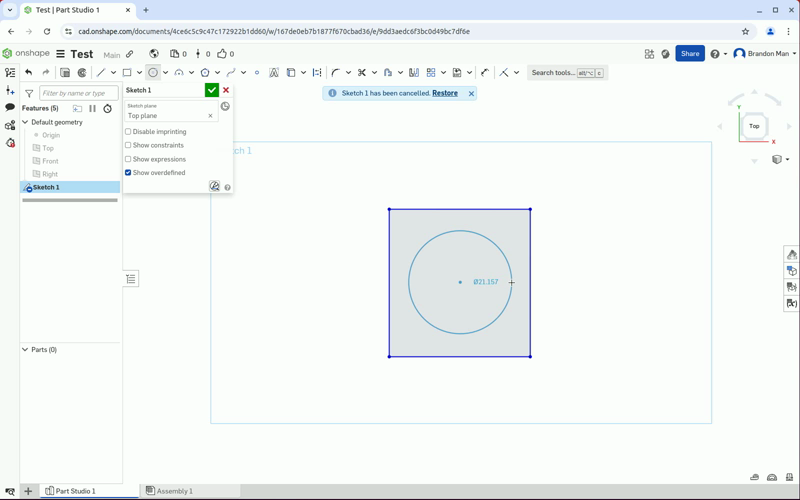
key(esc)
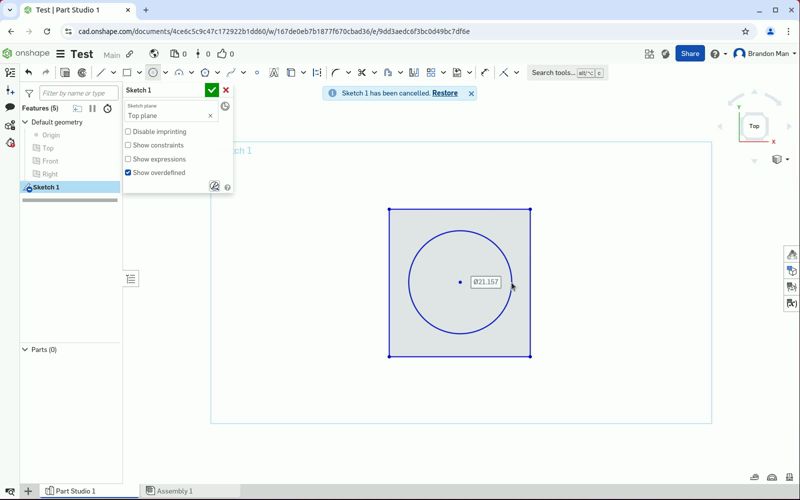
mouse_move(416, 335)
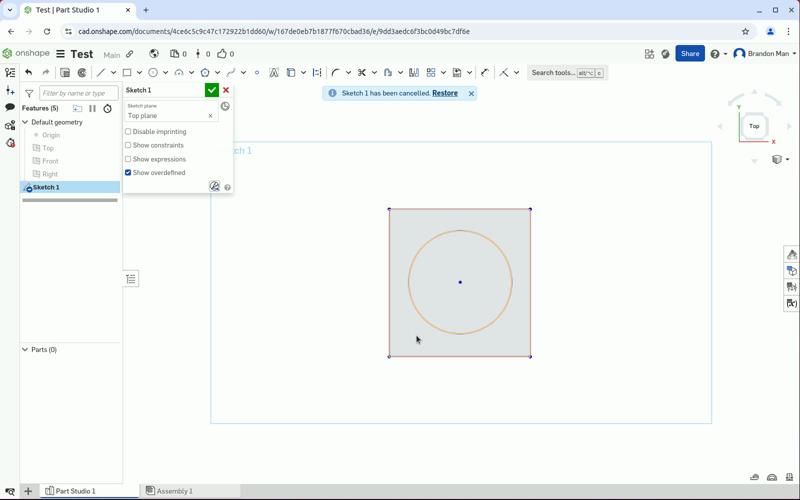
click(416, 335)
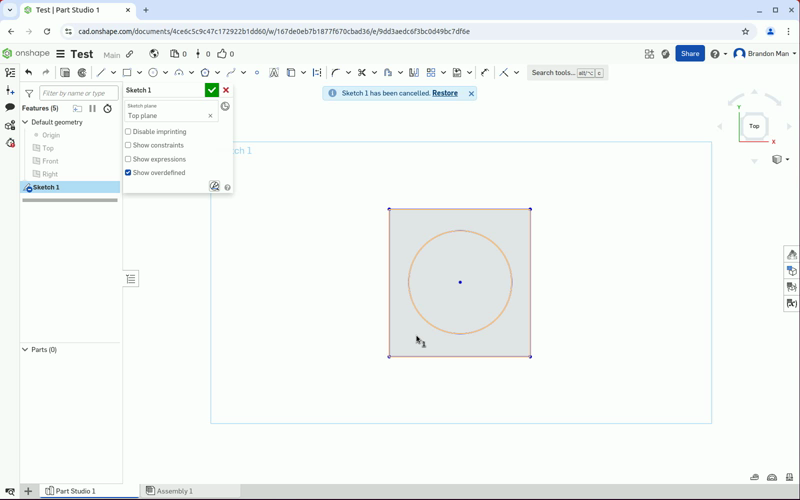
mouse_move(73, 352)
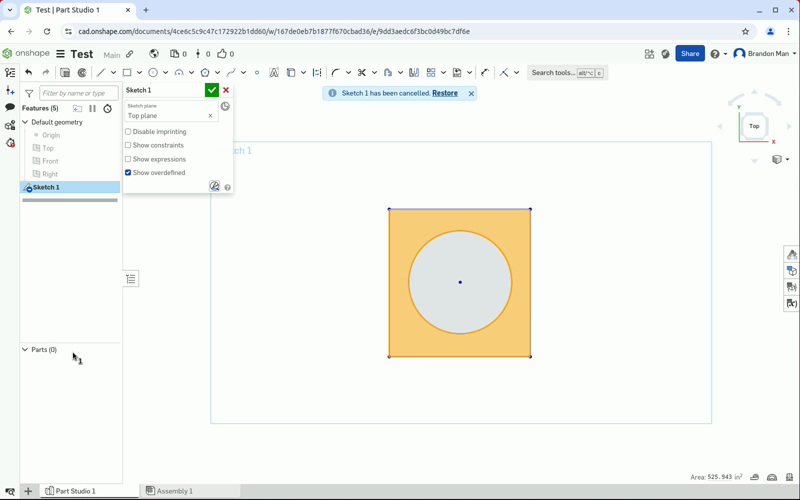
key(shift+y)
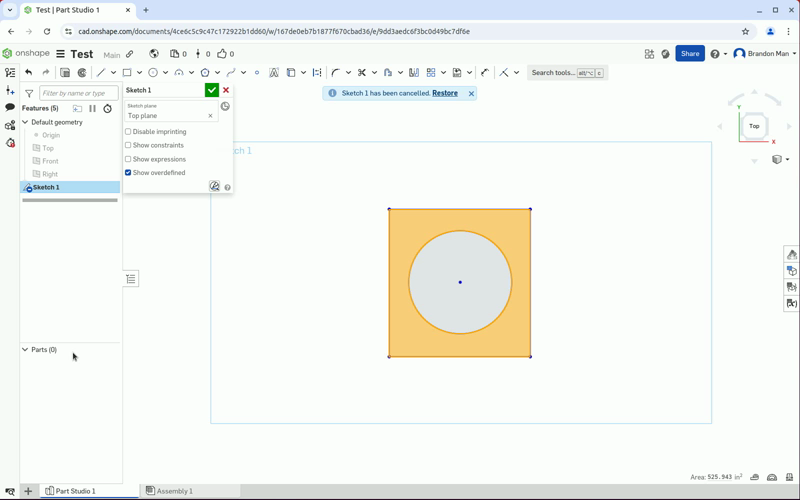
key(shift+e)
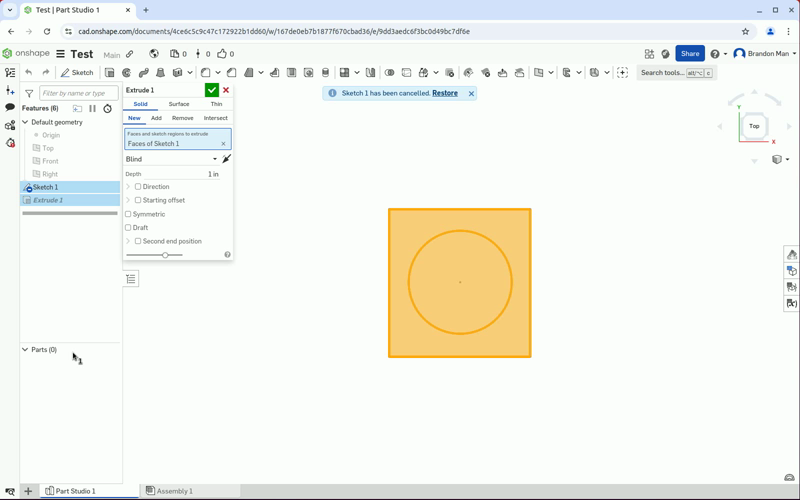
mouse_move(143, 106)
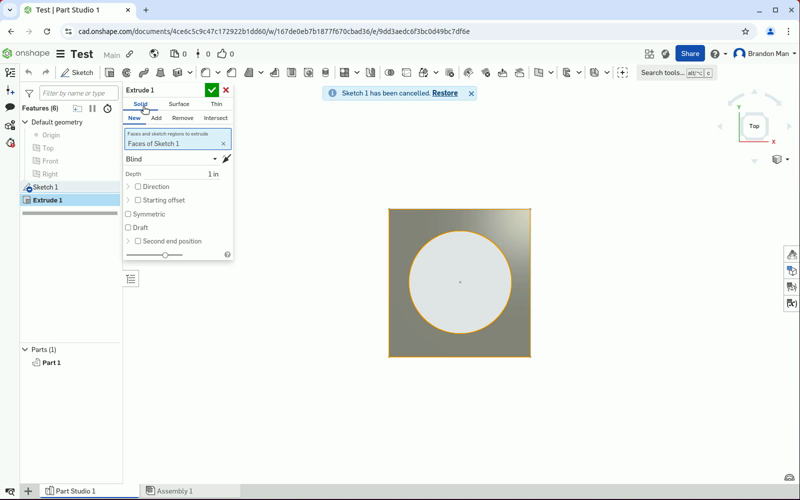
click(143, 106)
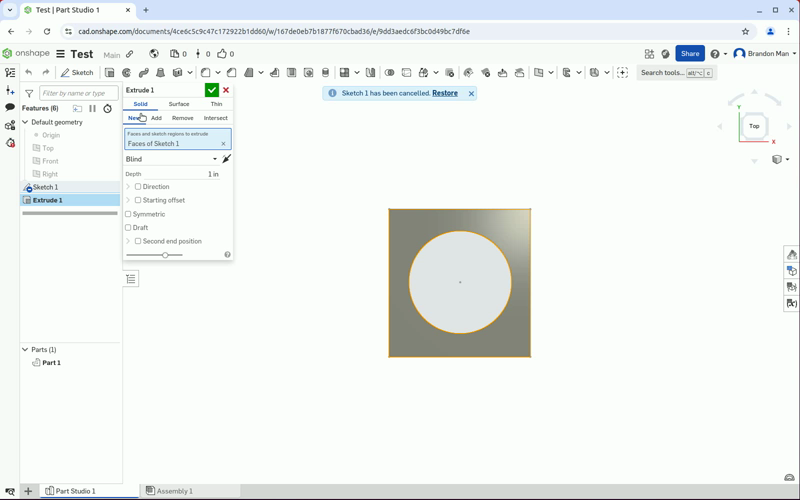
mouse_move(137, 120)
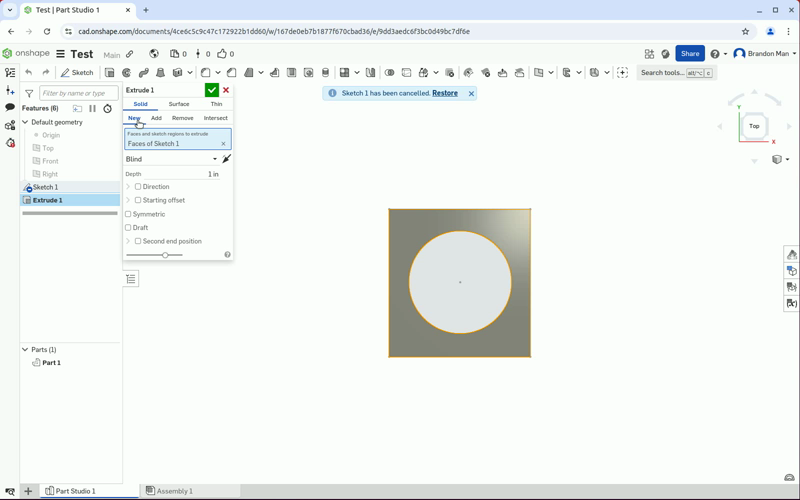
click(137, 120)
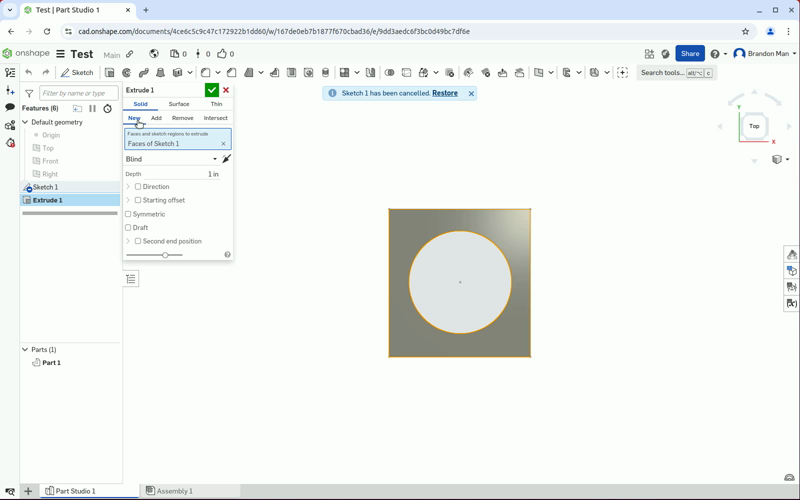
key(tab, 4)
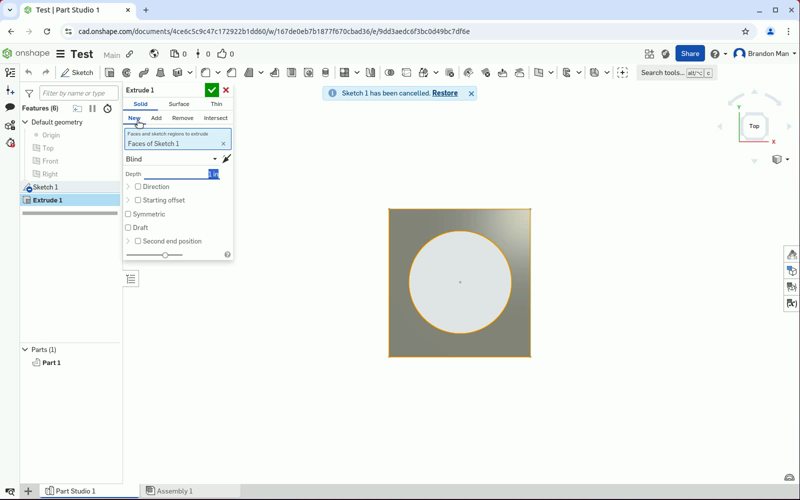
text(11.313)
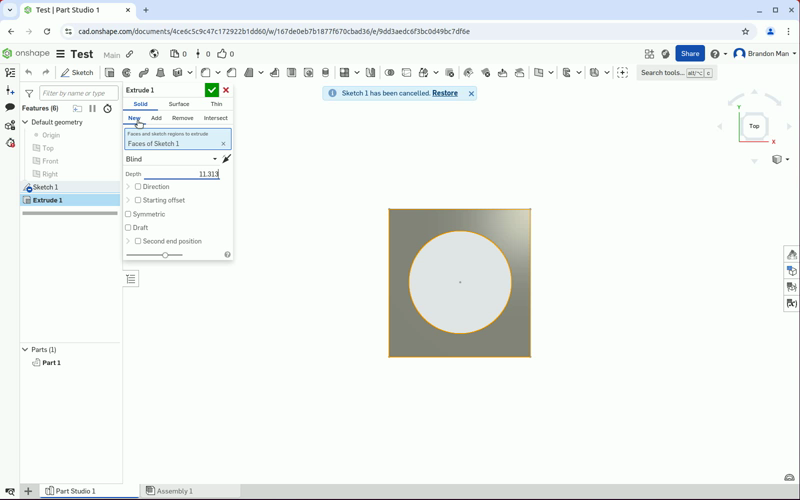
key(enter)
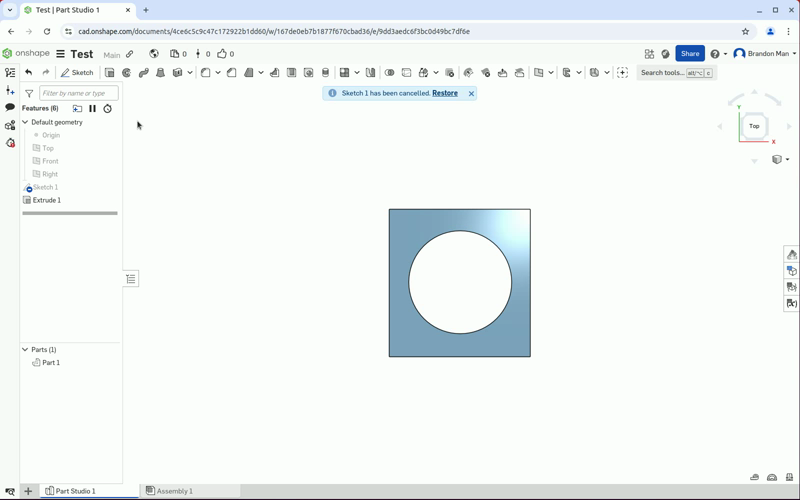
key(shift+h)
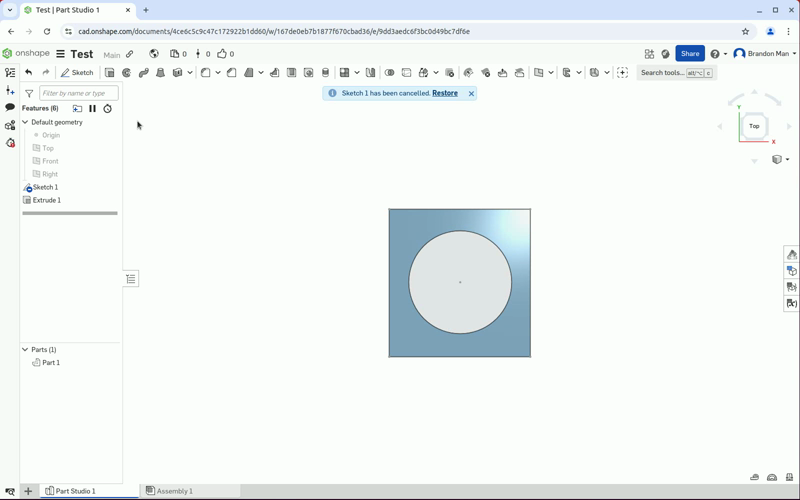
key(shift+h)
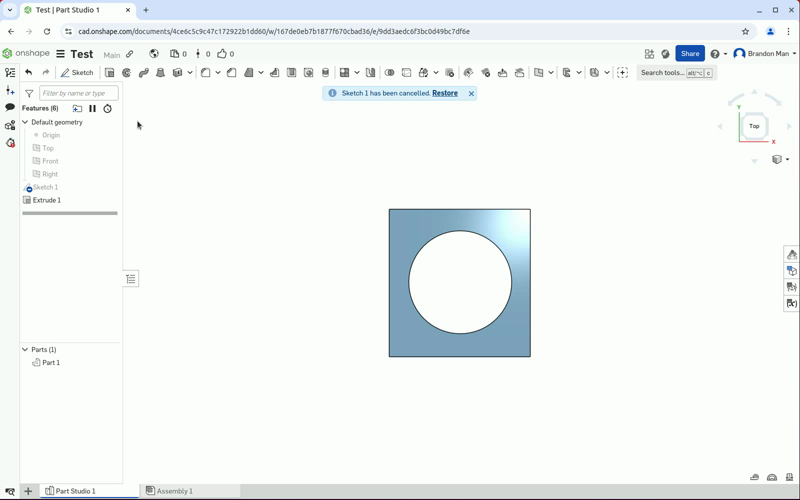
mouse_move(73, 189)
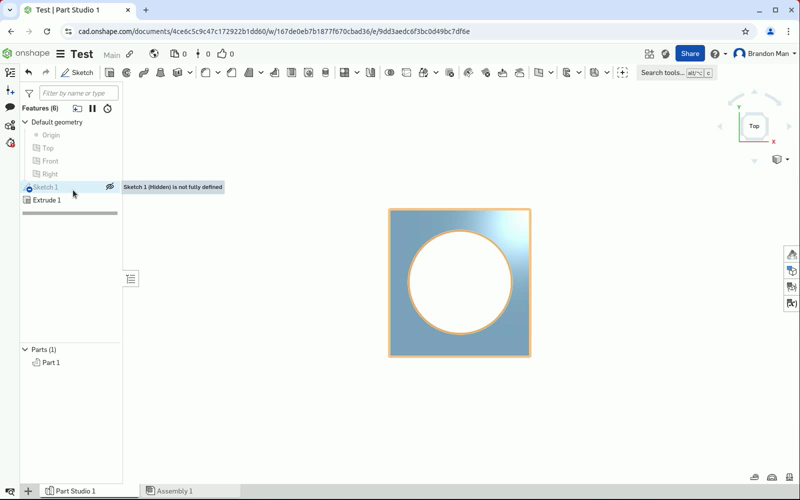
click(73, 189)
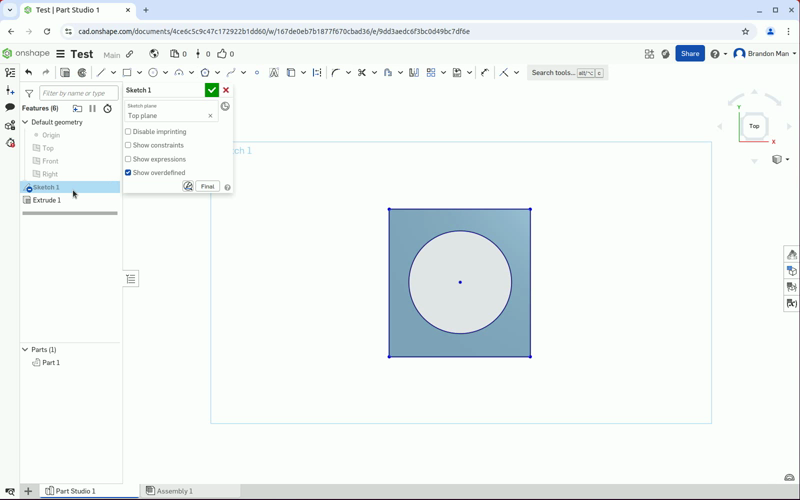
mouse_move(229, 92)
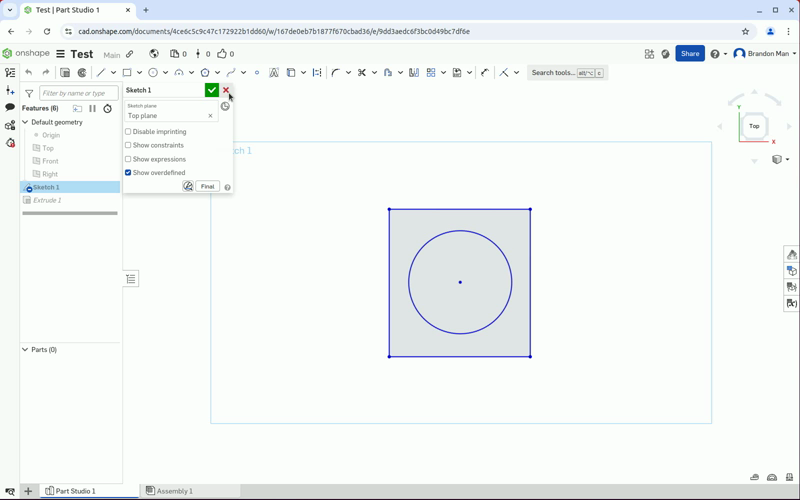
click(229, 92)
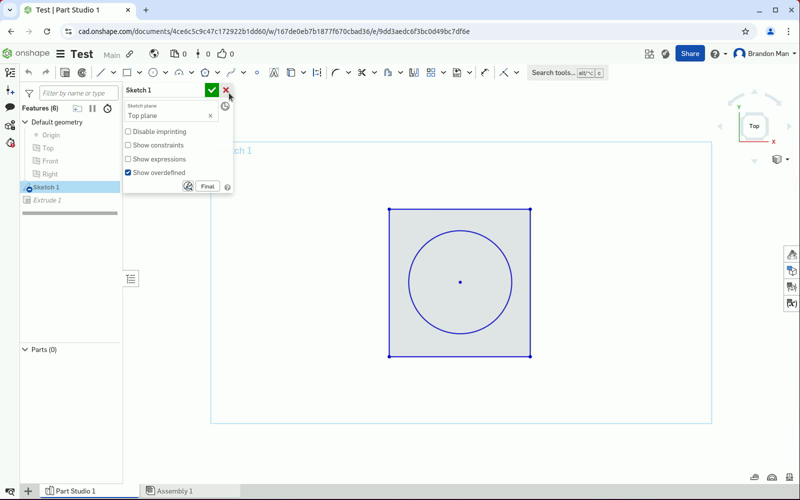
key(shift+s)
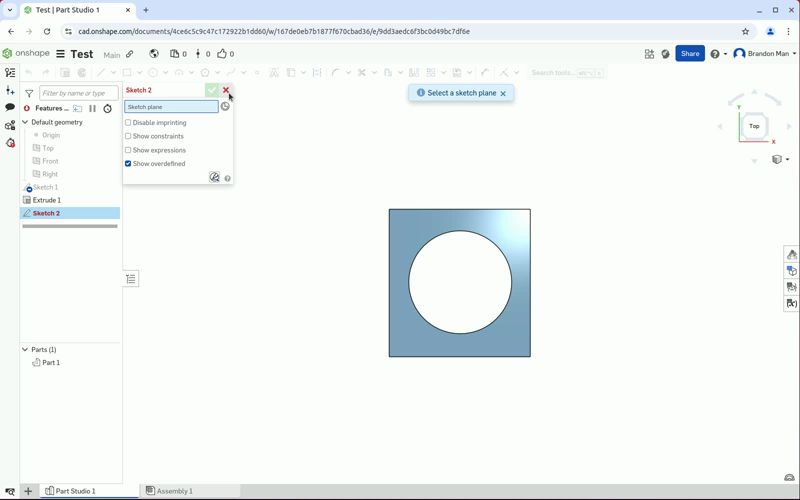
mouse_move(73, 150)
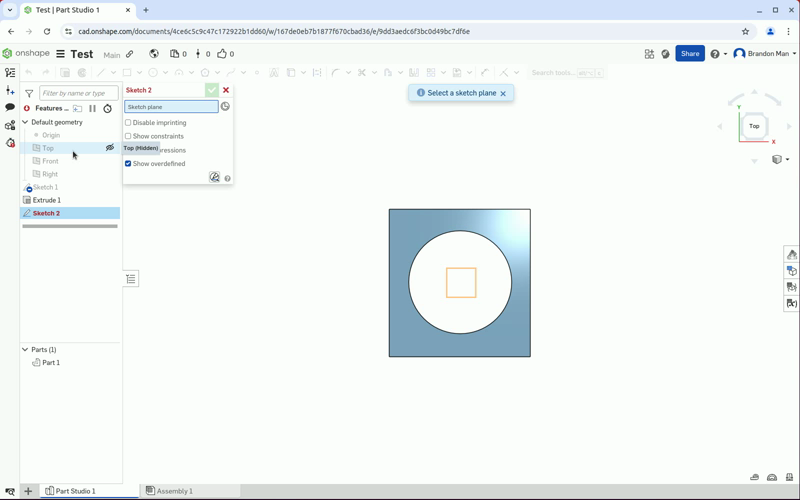
click(73, 150)
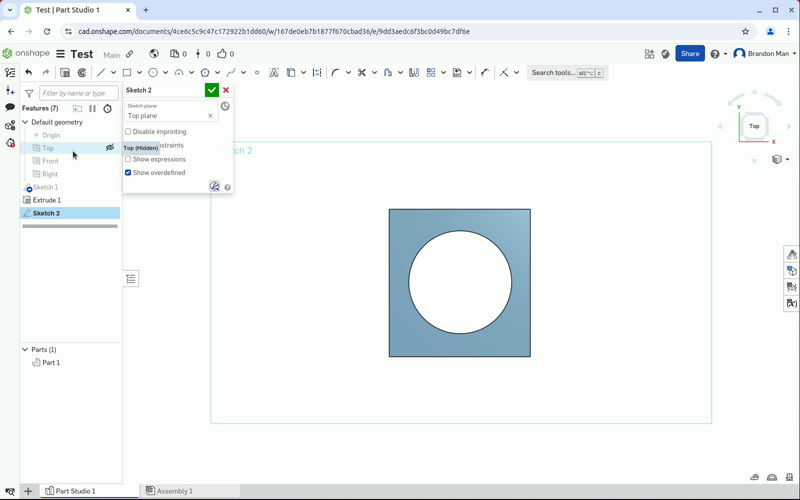
mouse_move(73, 352)
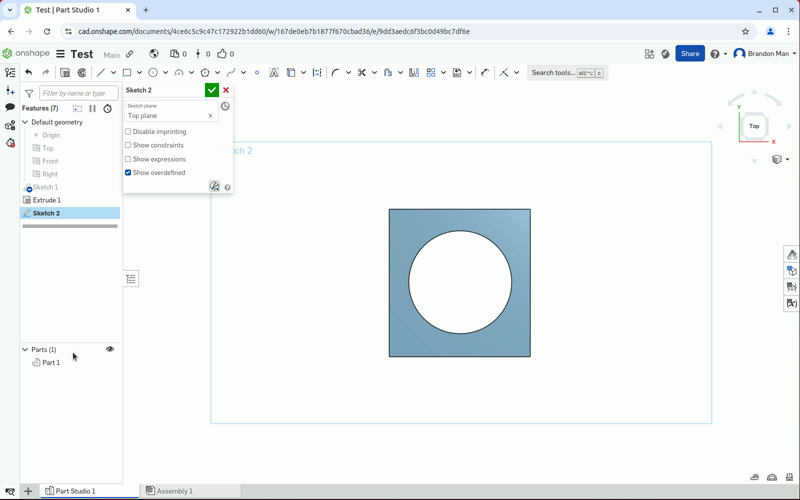
key(y)
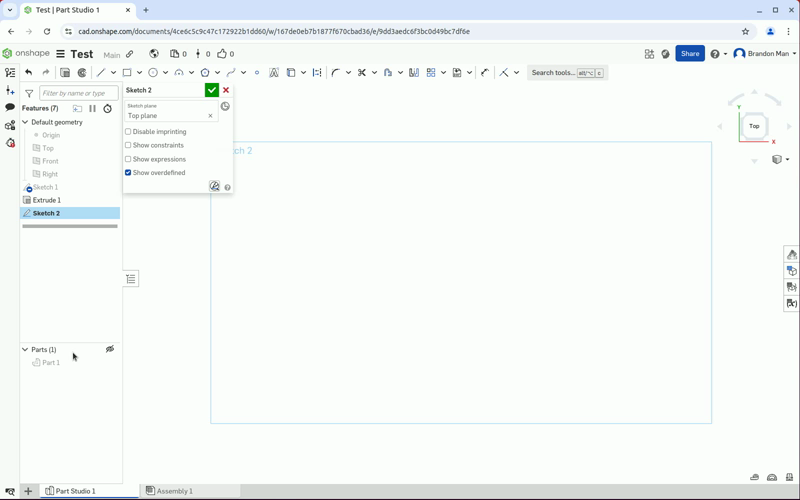
key(l)
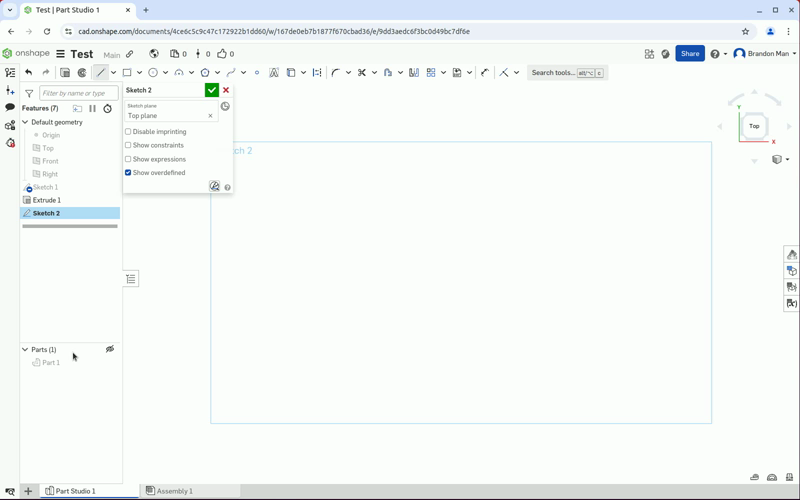
key_down(shift)
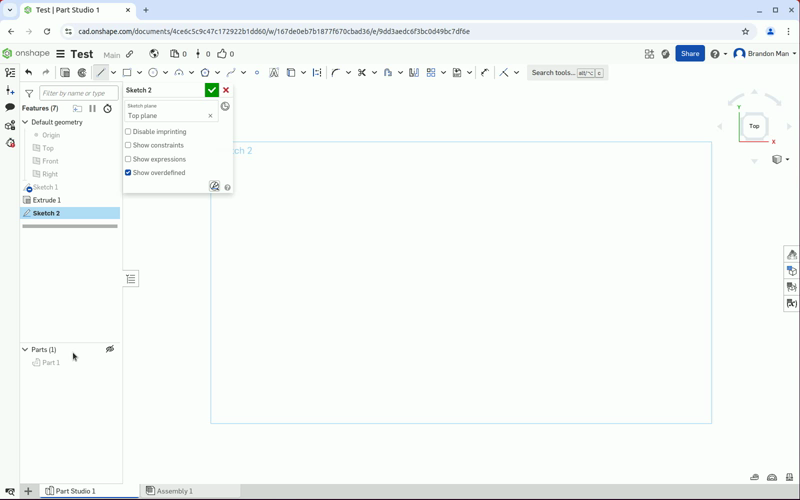
mouse_move(348, 394)
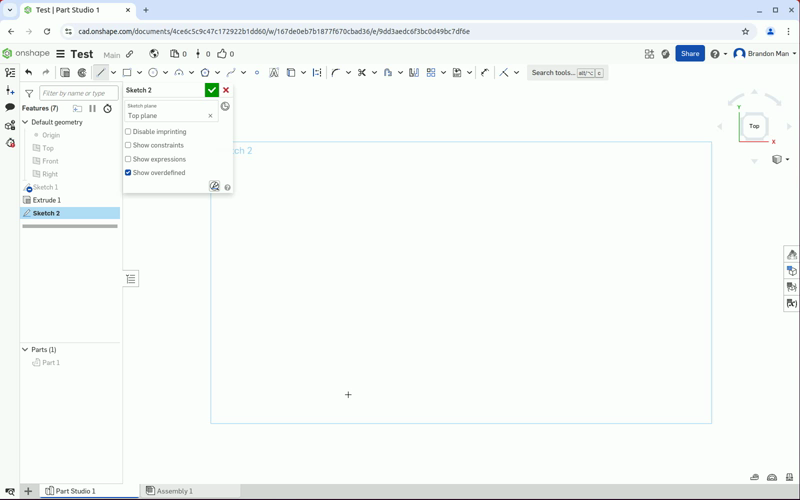
click(348, 394)
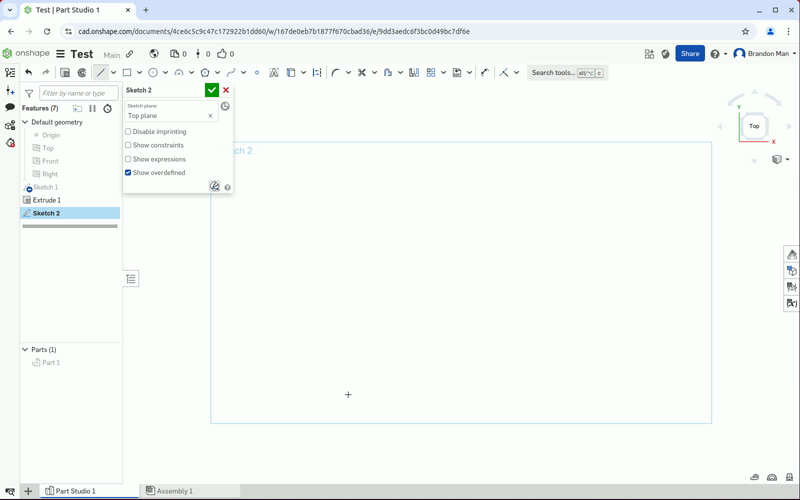
key_up(shift)
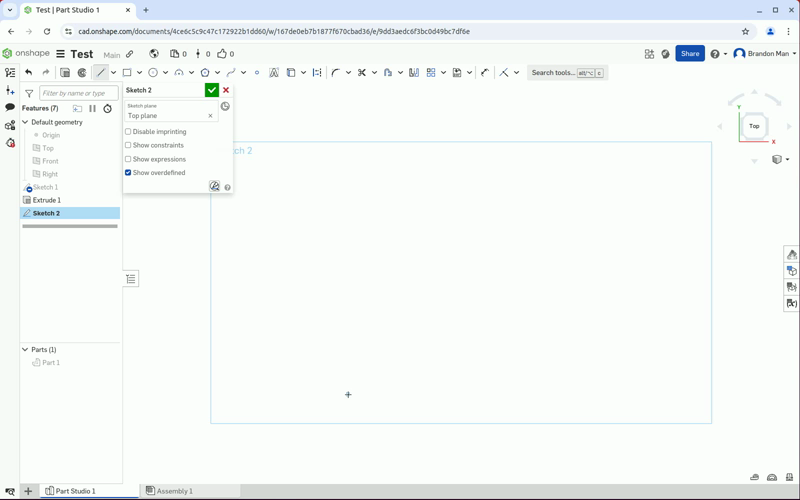
key_down(shift)
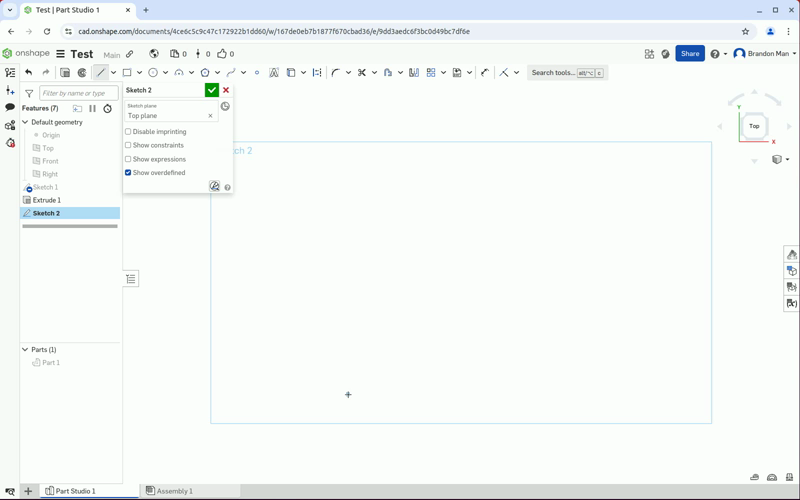
mouse_move(572, 394)
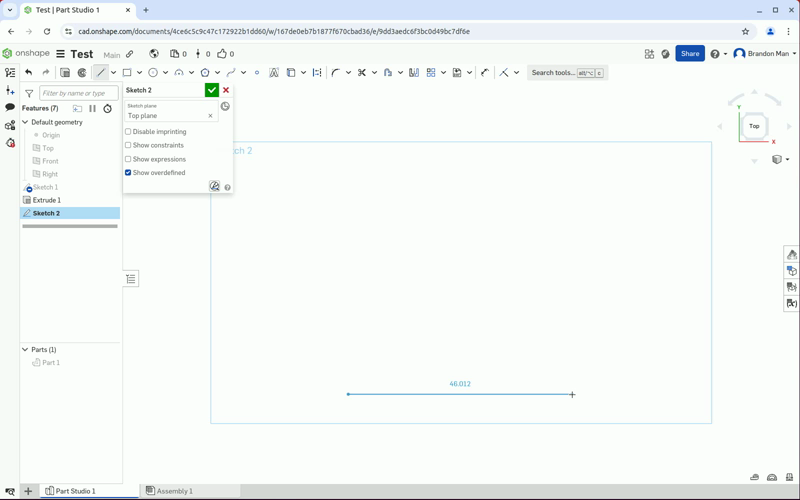
click(572, 394)
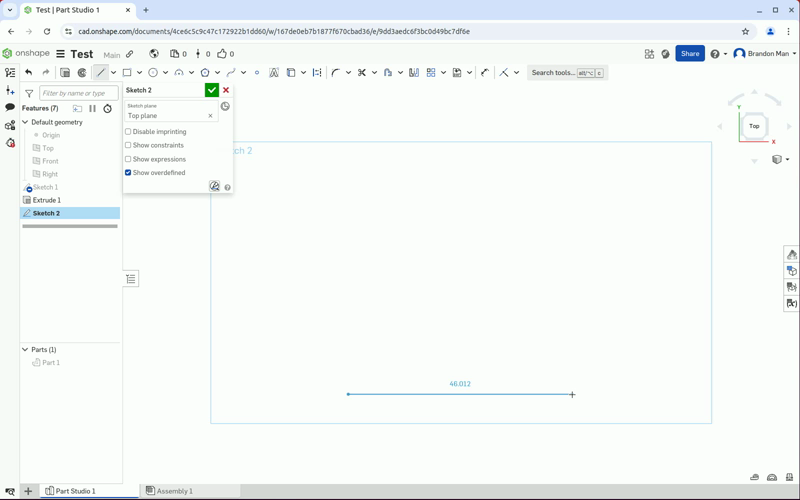
key_up(shift)
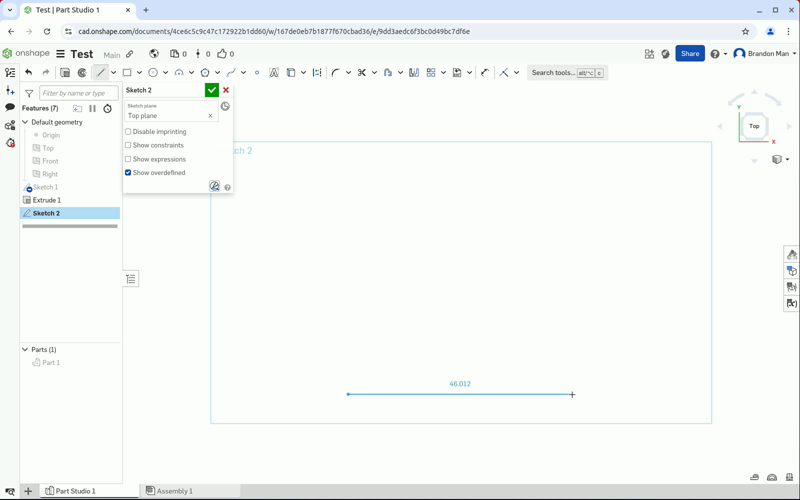
key_down(shift)
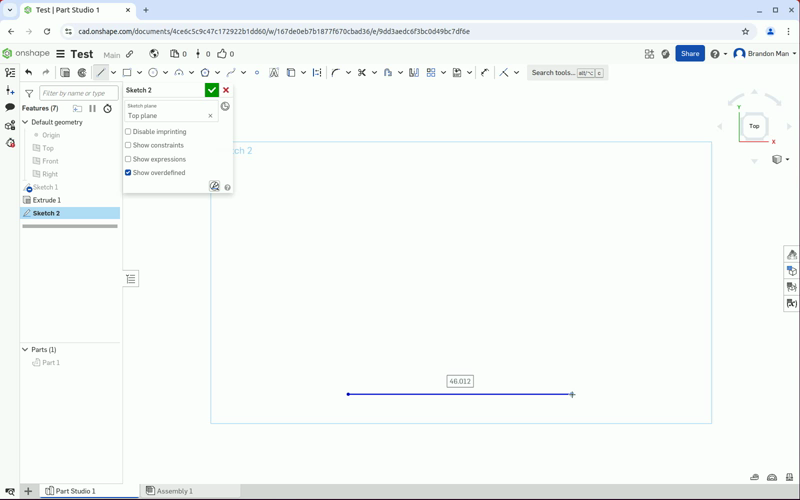
mouse_move(572, 172)
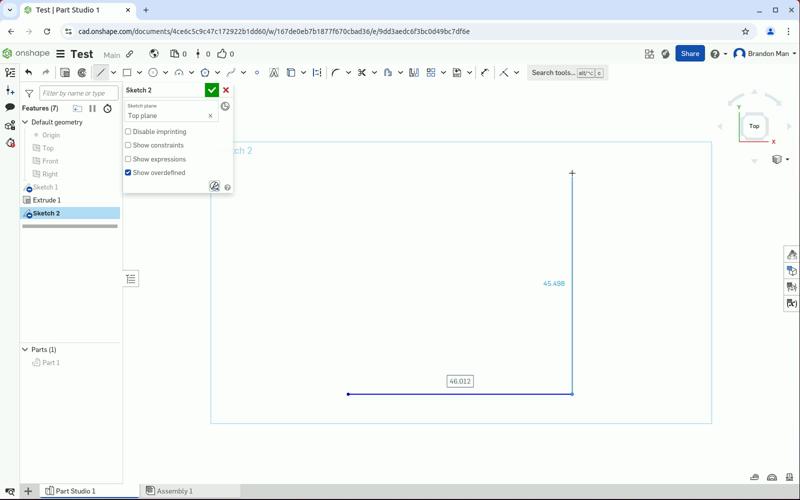
click(572, 172)
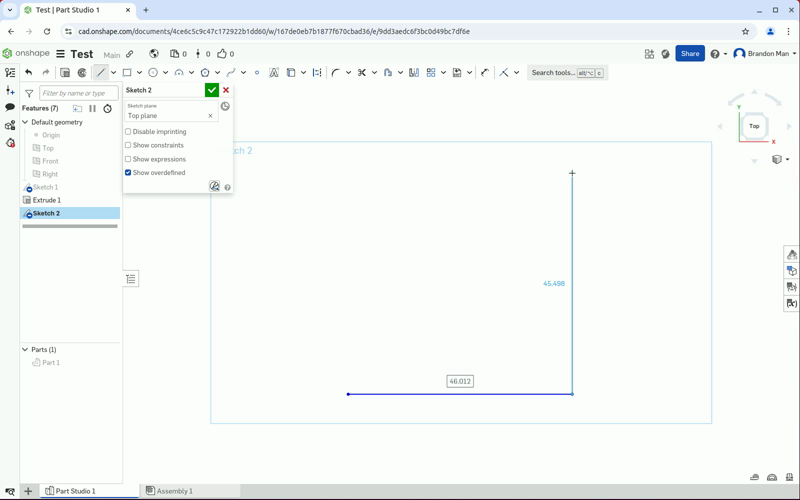
key_up(shift)
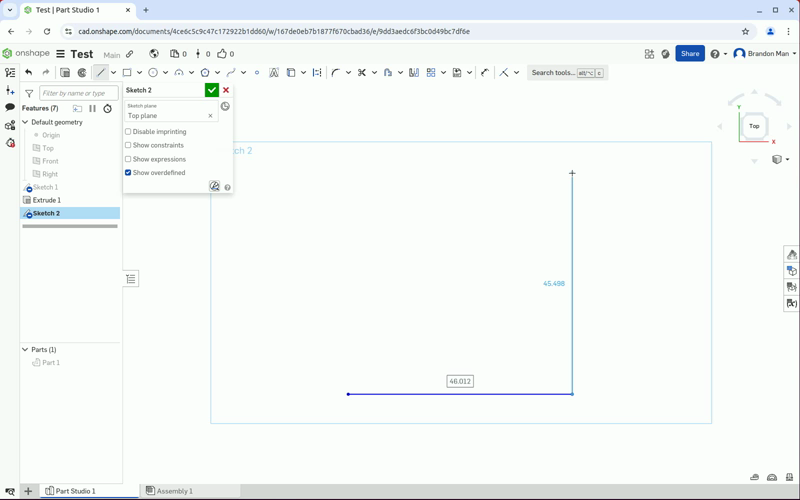
key_down(shift)
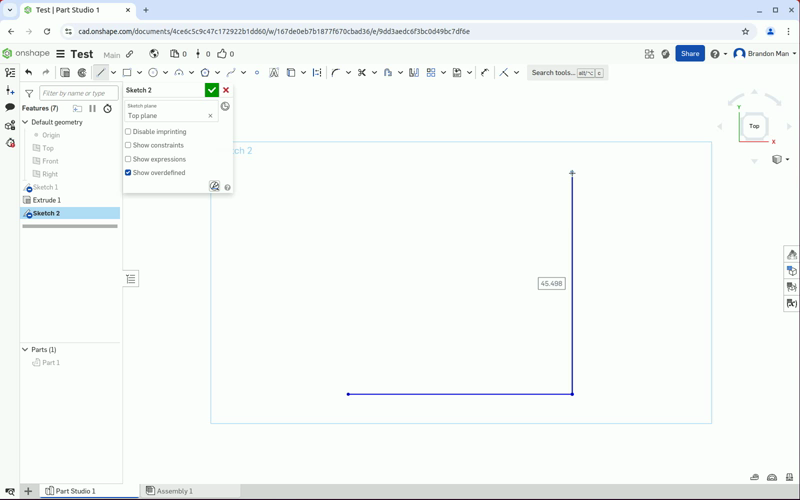
mouse_move(348, 172)
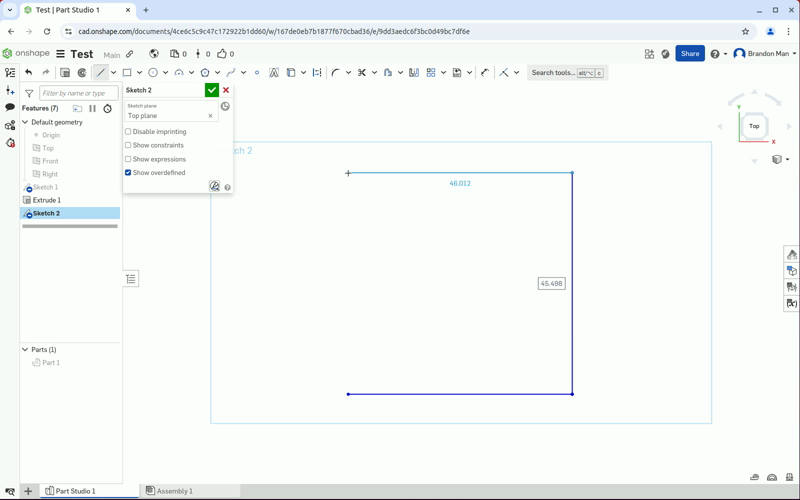
click(348, 172)
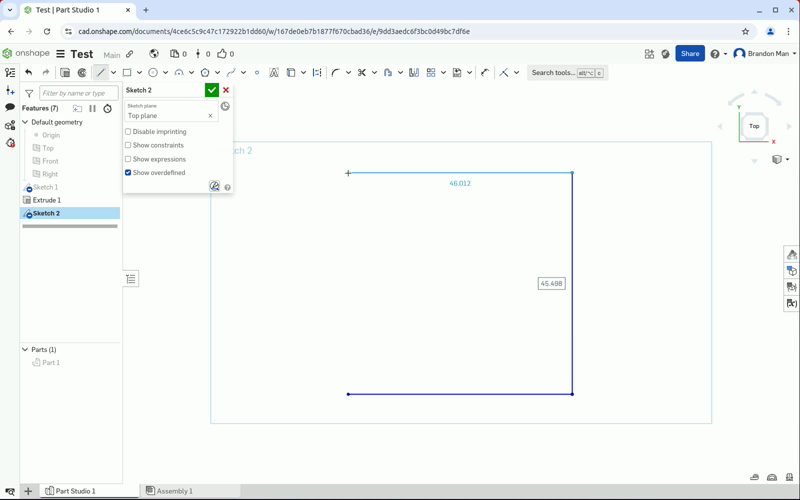
key_up(shift)
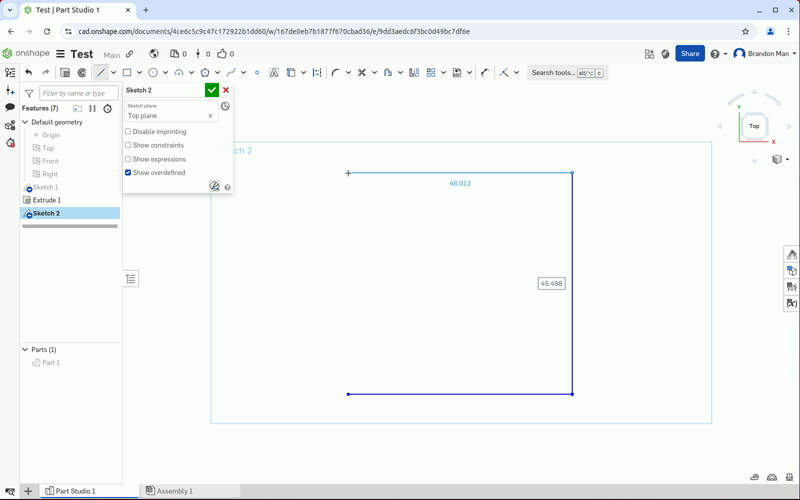
key_down(shift)
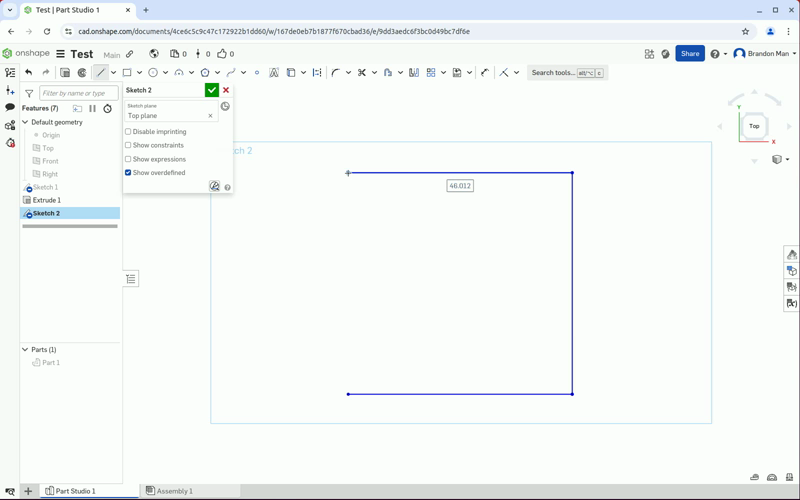
mouse_move(348, 394)
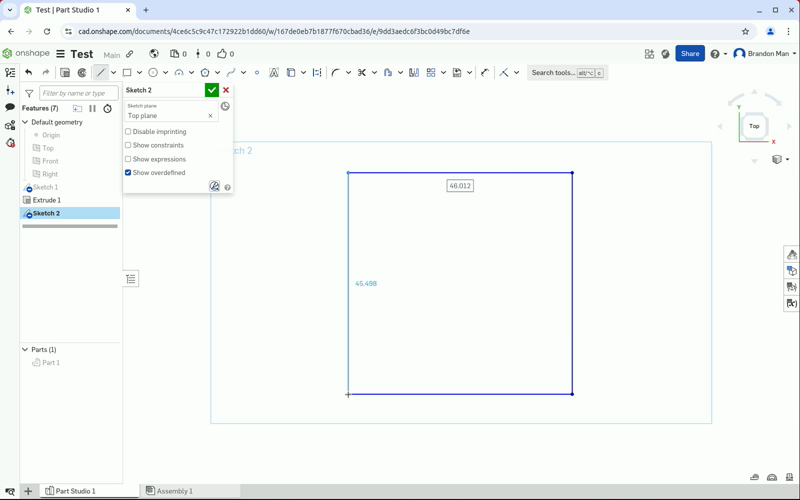
key_up(shift)
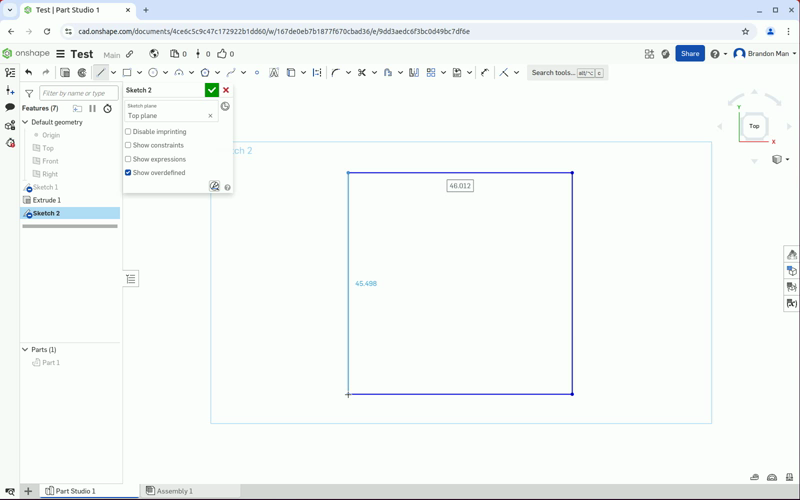
click(348, 394)
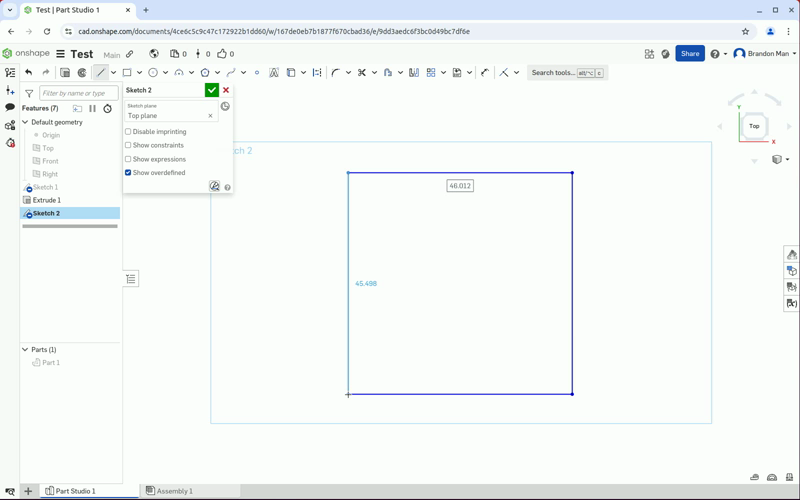
key(esc)
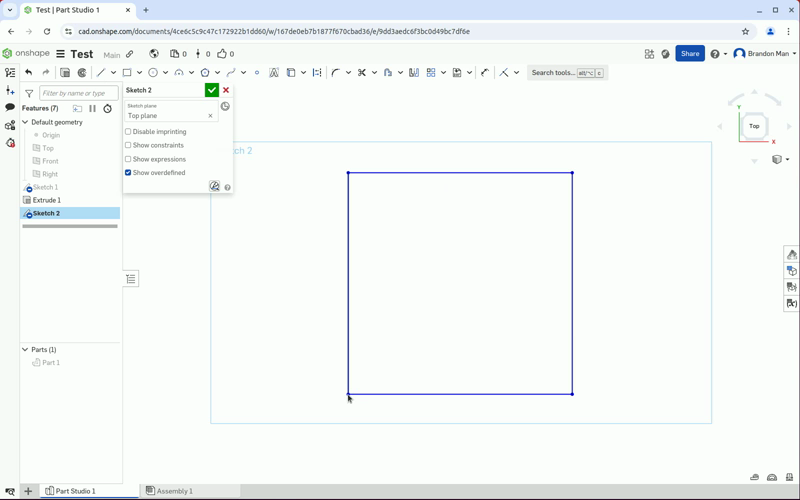
key(l)
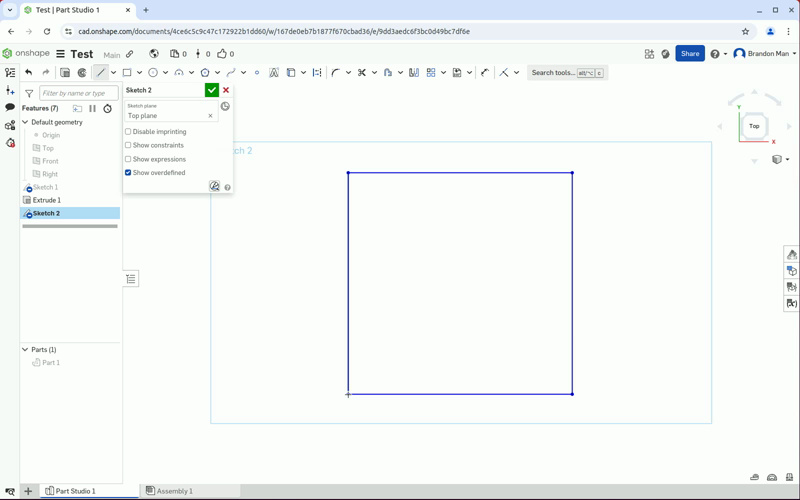
key_down(shift)
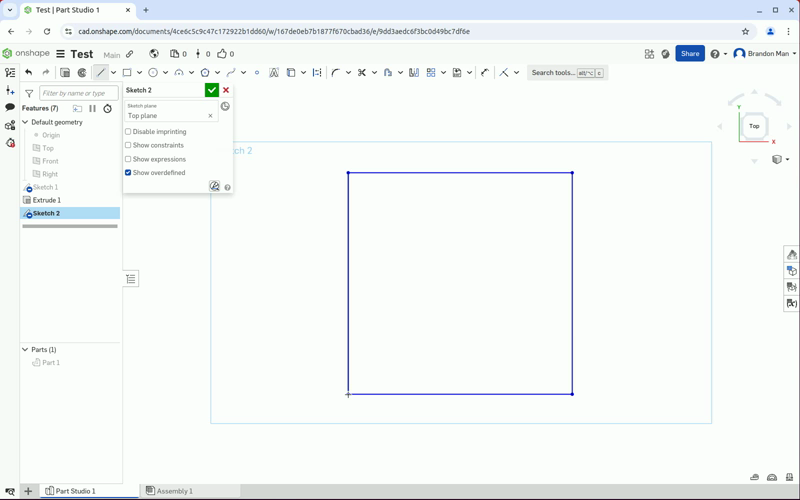
mouse_move(388, 356)
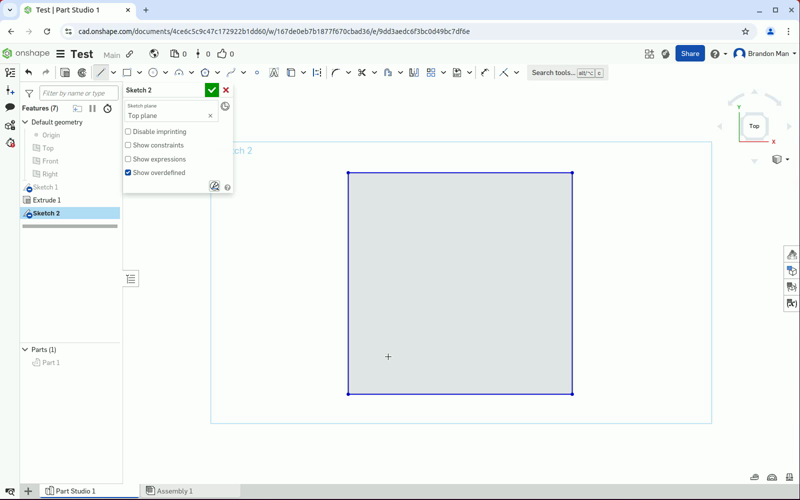
click(388, 356)
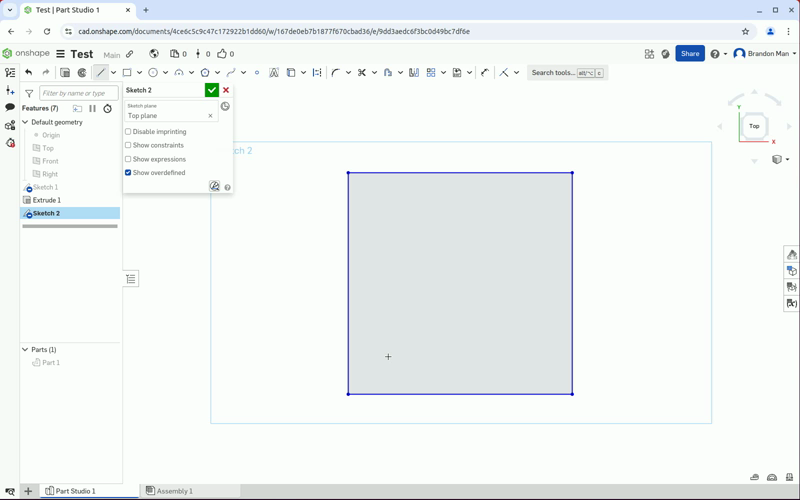
key_up(shift)
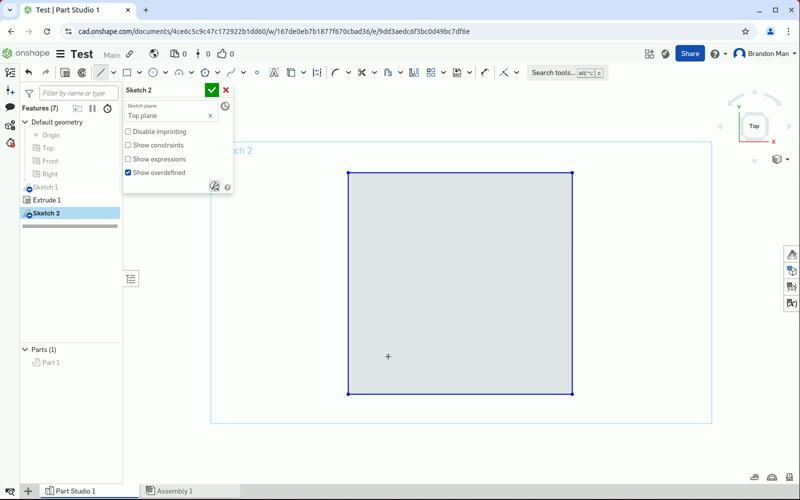
key_down(shift)
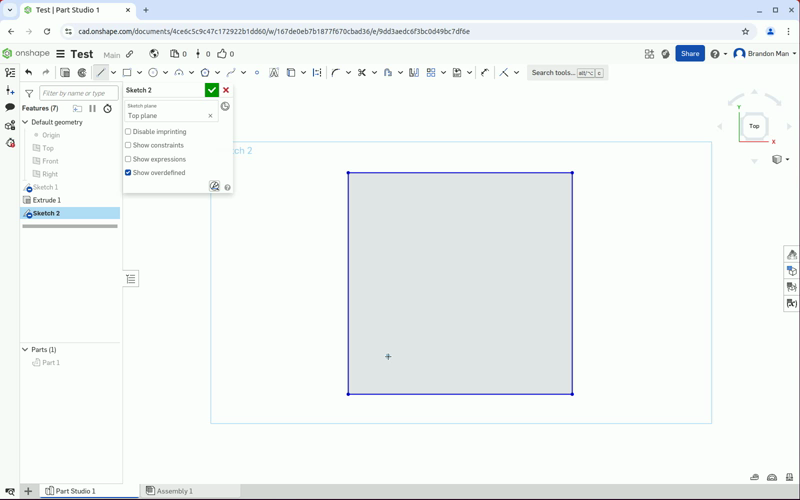
mouse_move(532, 356)
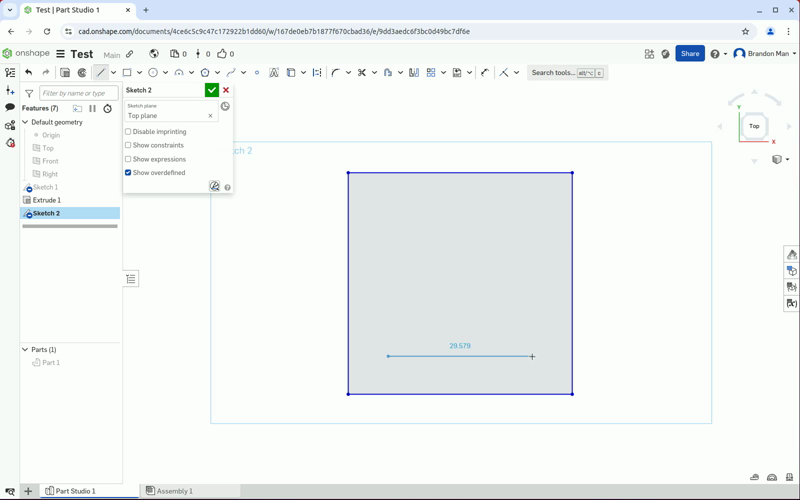
click(532, 356)
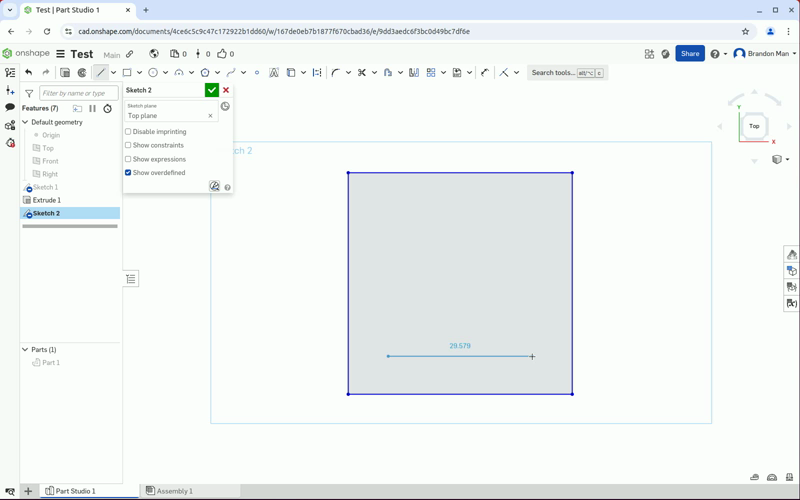
key_up(shift)
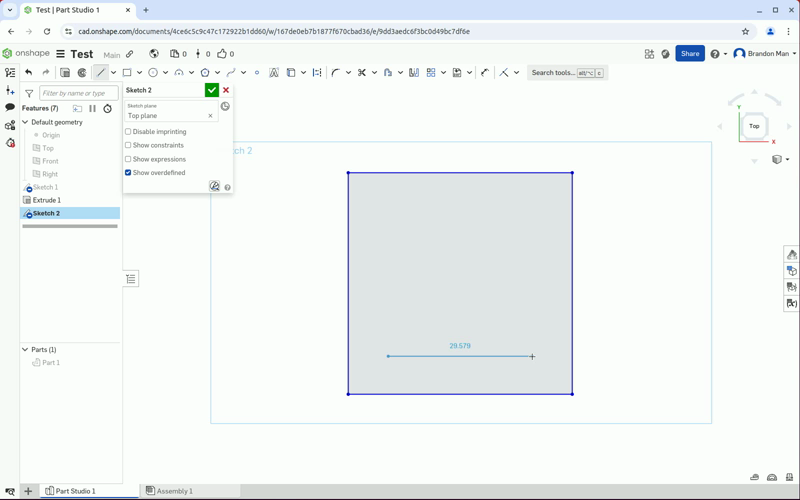
key_down(shift)
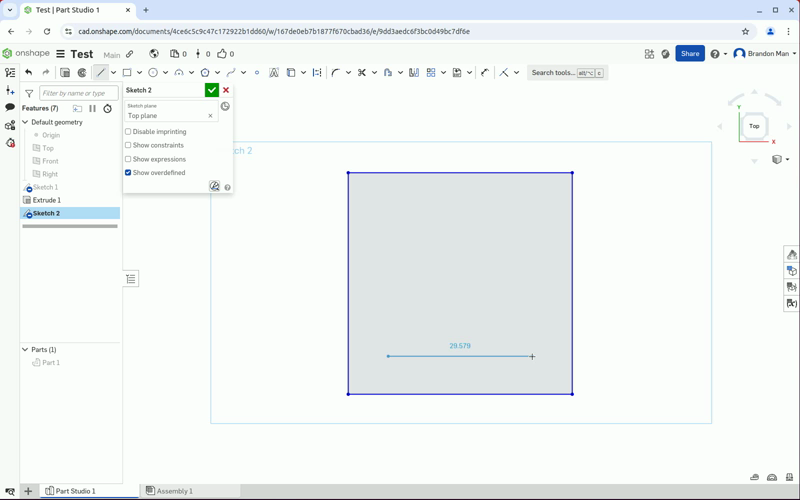
mouse_move(532, 210)
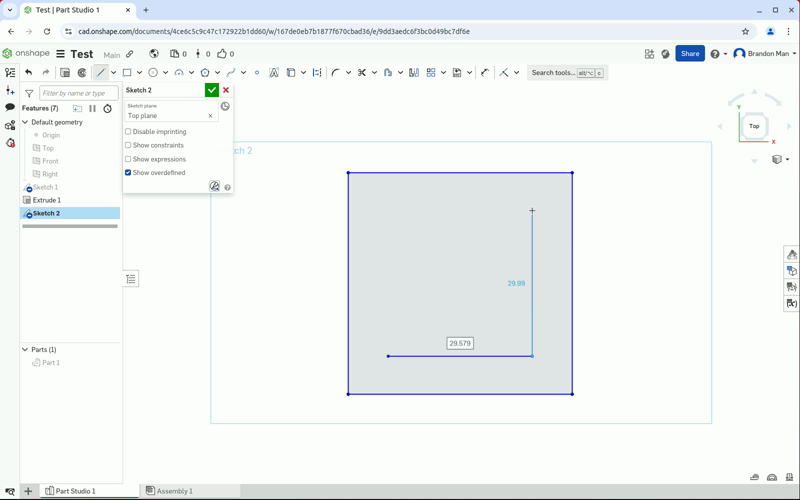
click(532, 210)
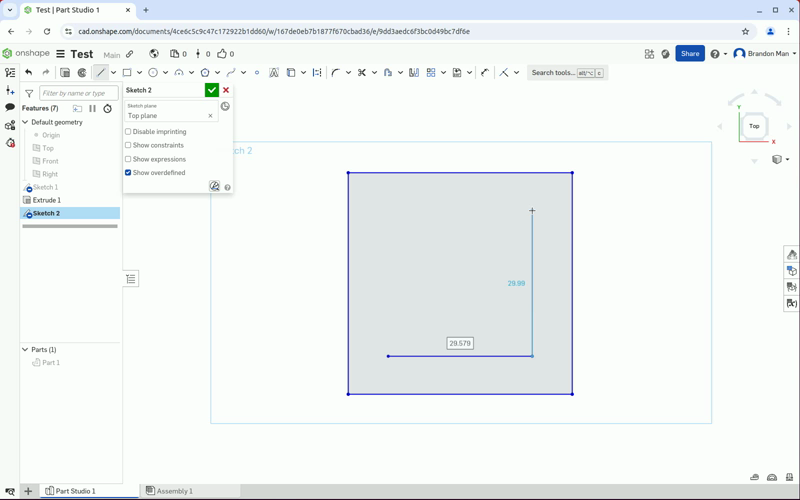
key_up(shift)
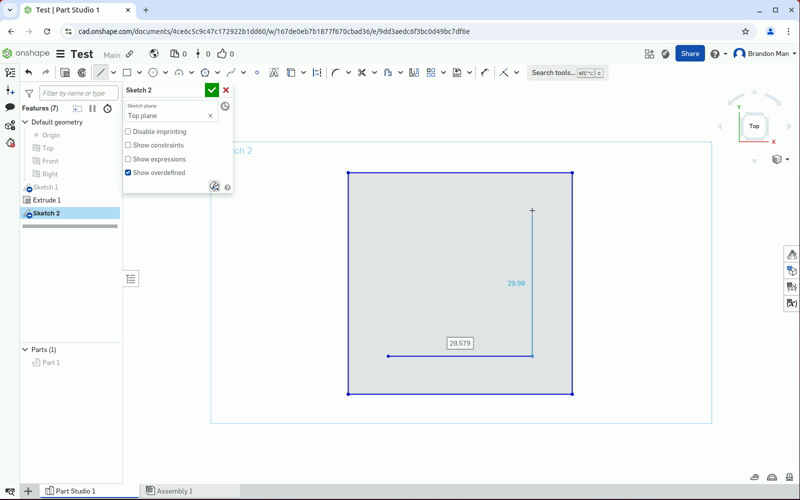
key_down(shift)
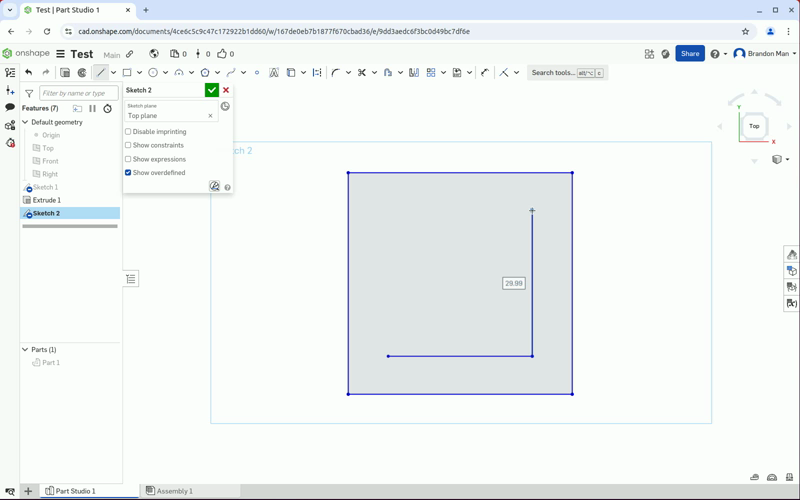
mouse_move(388, 210)
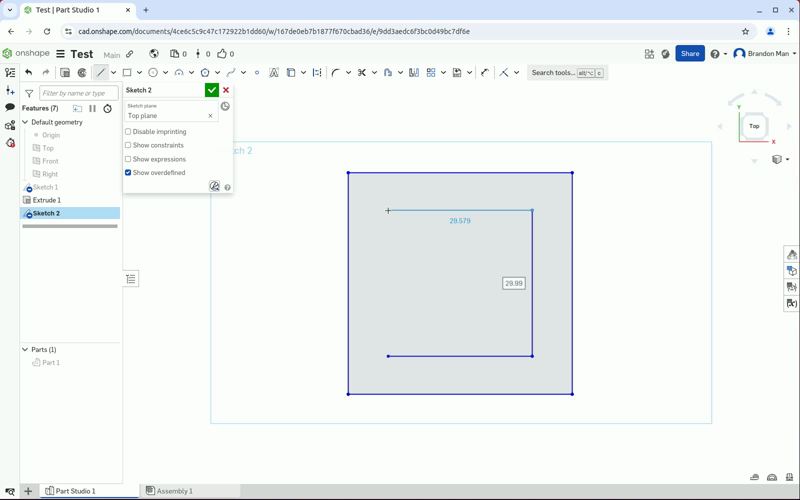
click(388, 210)
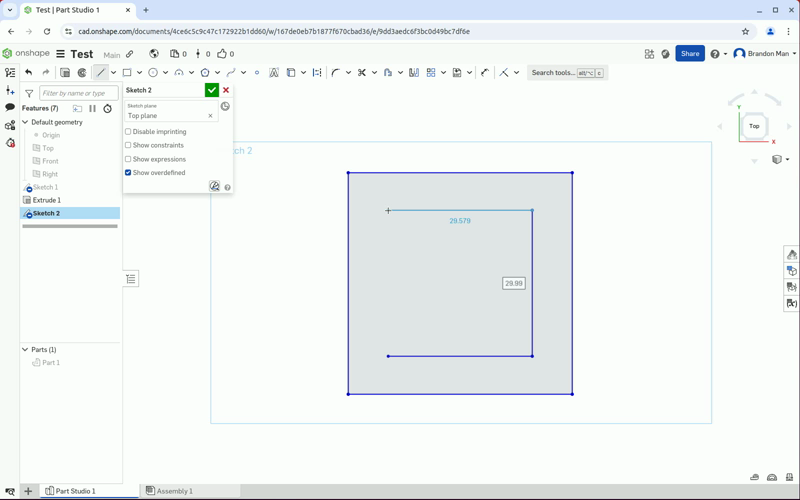
key_up(shift)
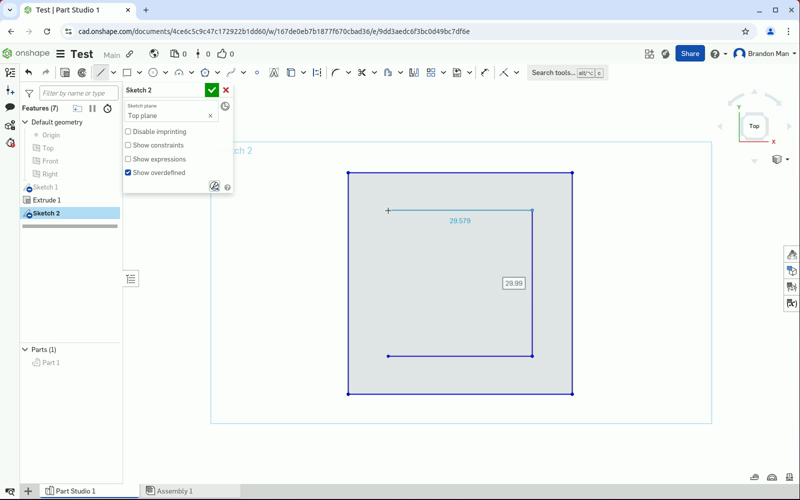
key_down(shift)
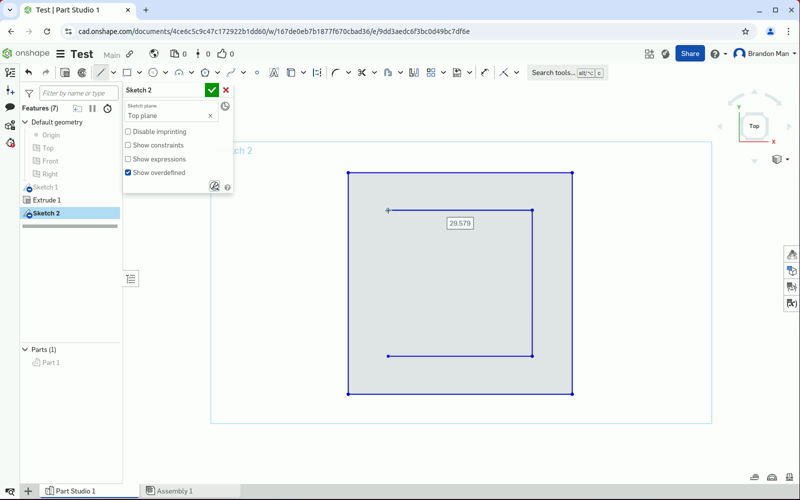
mouse_move(388, 356)
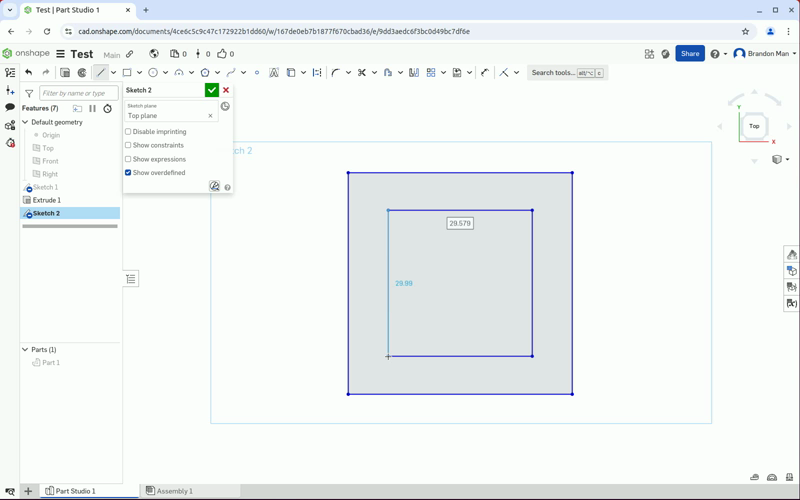
key_up(shift)
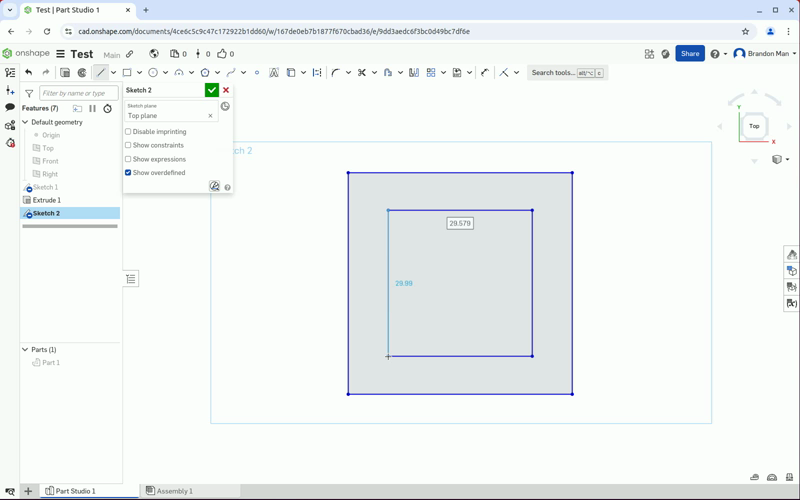
click(388, 356)
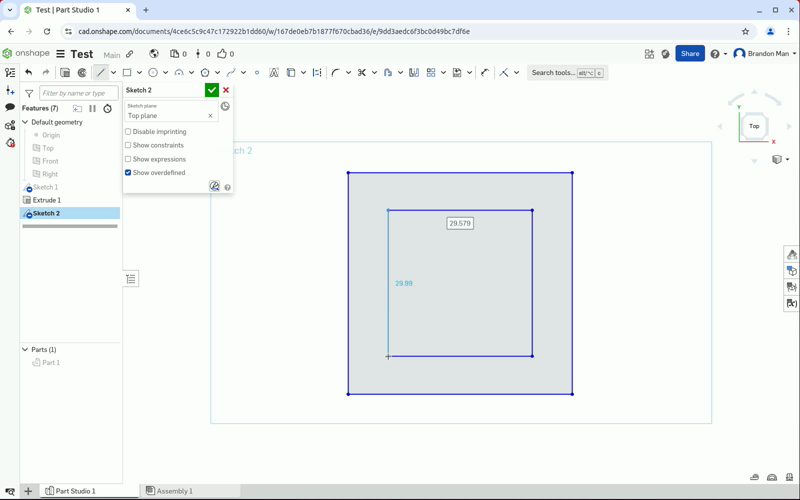
key(esc)
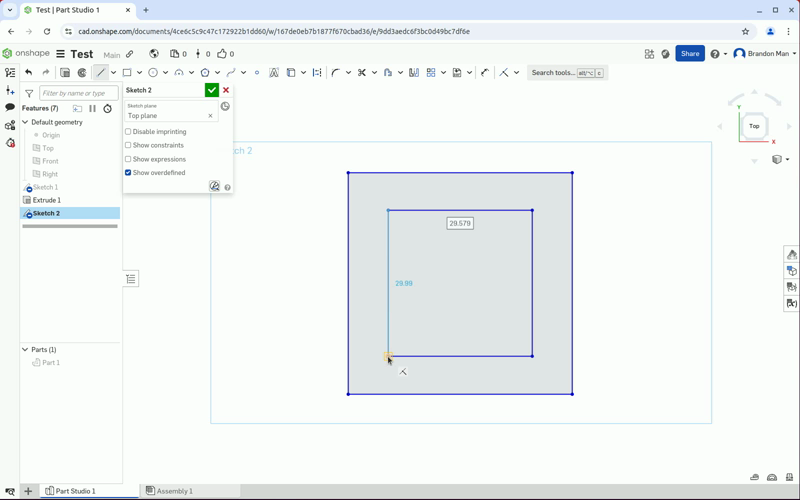
mouse_move(552, 291)
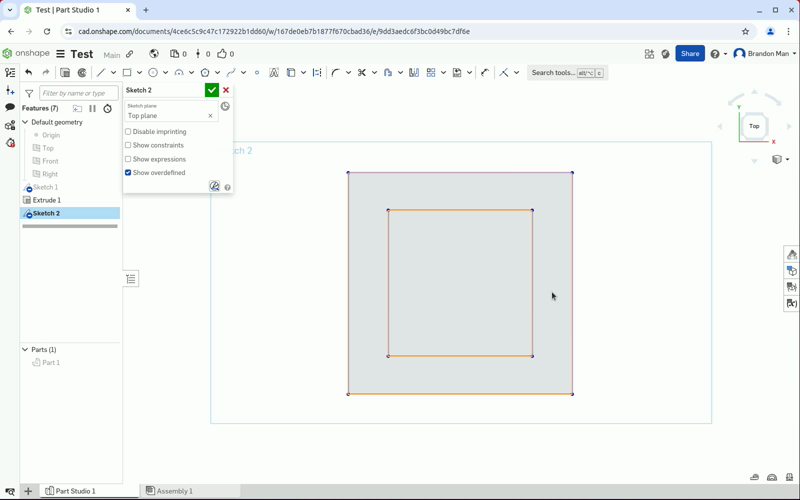
click(552, 291)
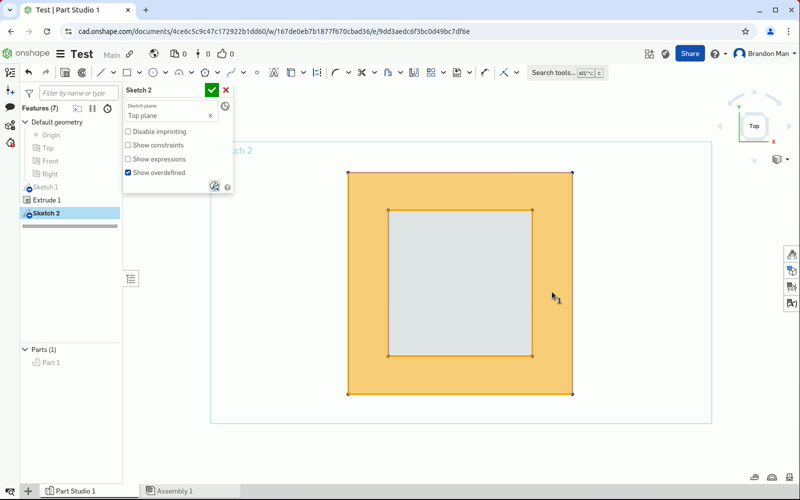
mouse_move(73, 352)
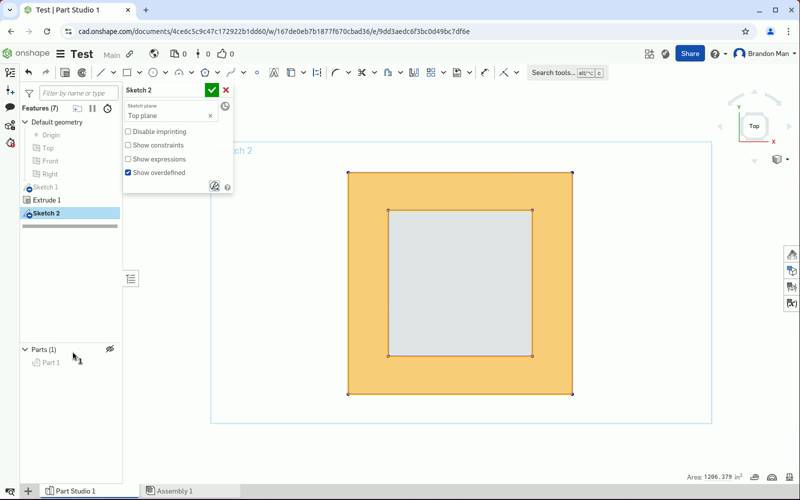
key(shift+y)
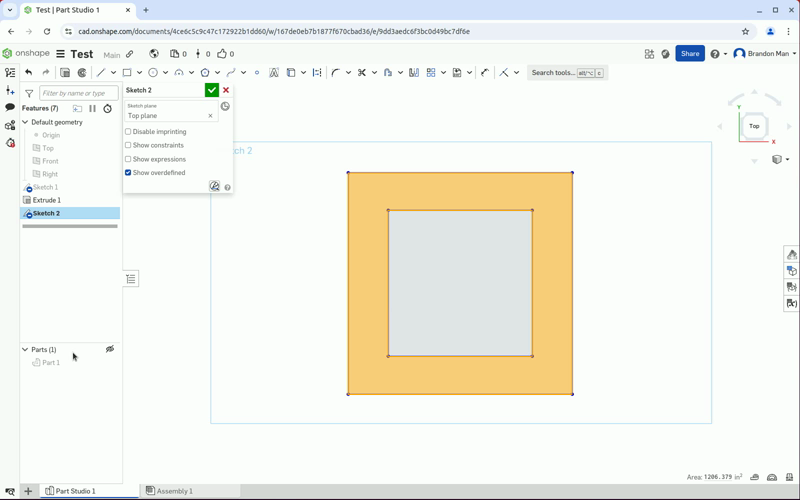
key(shift+e)
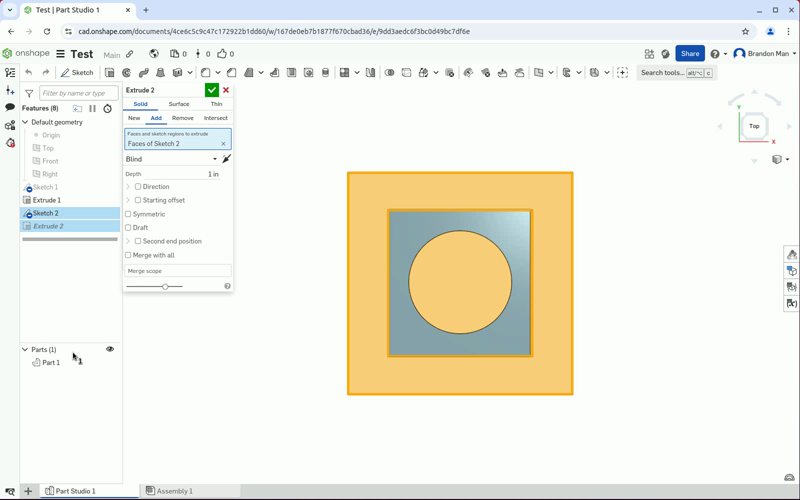
mouse_move(143, 106)
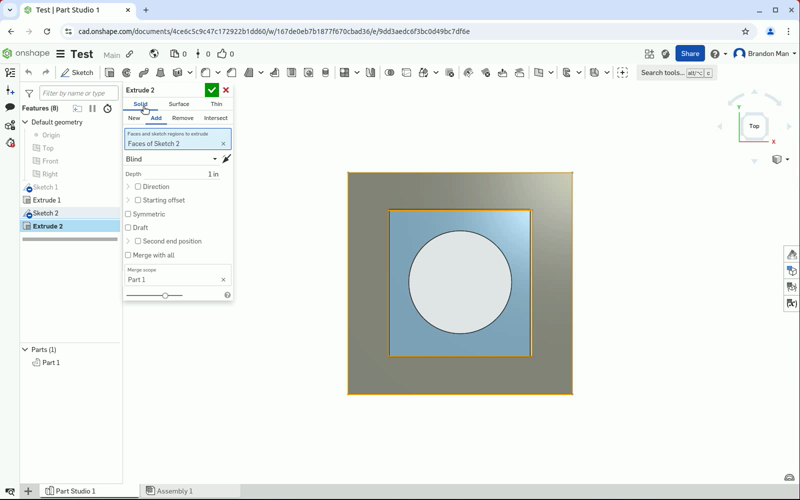
click(143, 106)
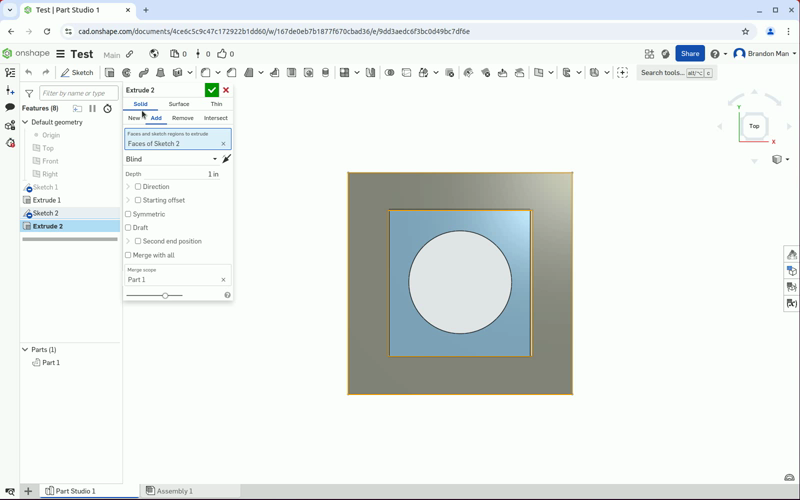
mouse_move(137, 120)
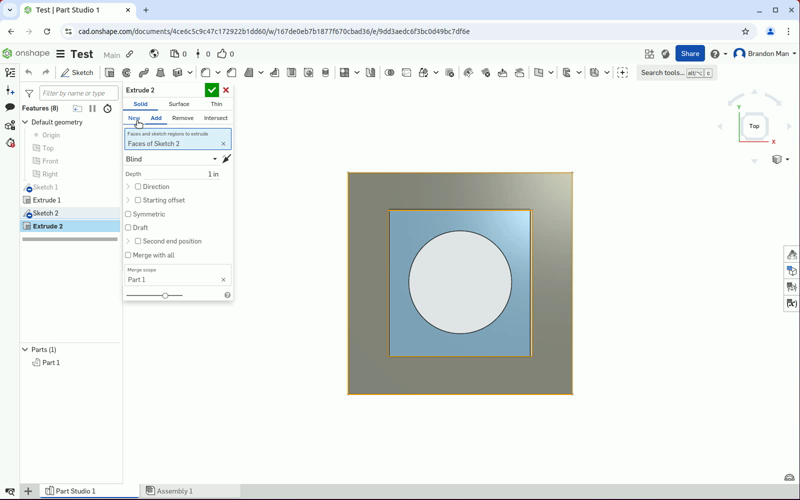
click(137, 120)
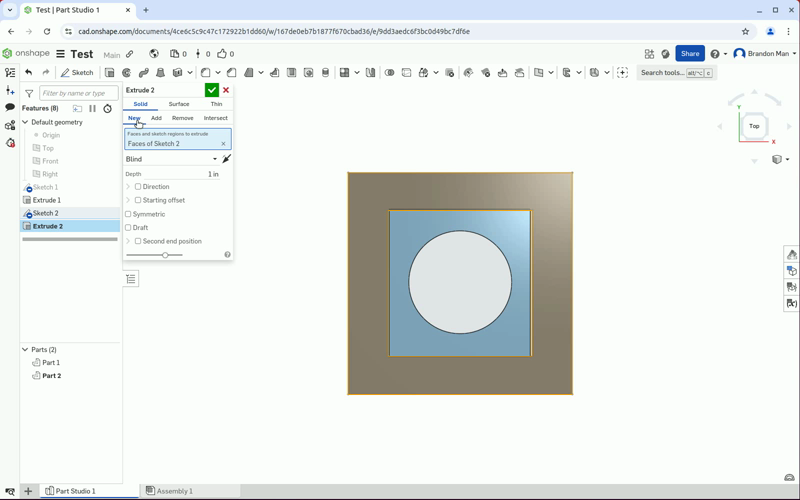
key(tab, 4)
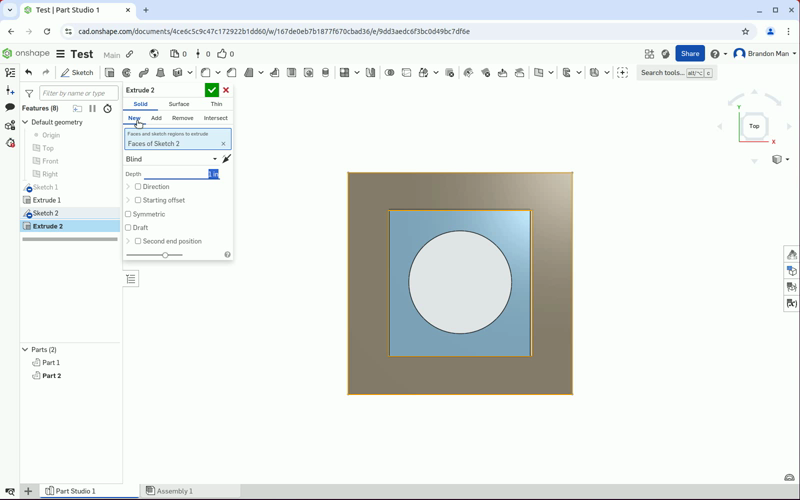
text(11.313)
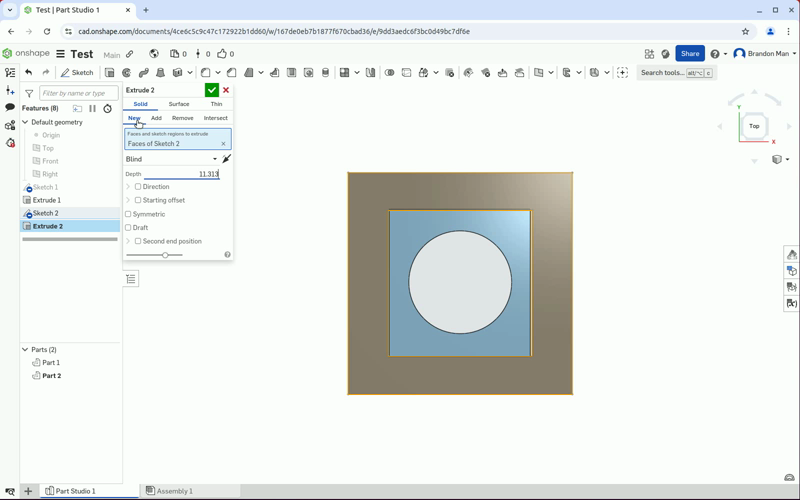
key(enter)
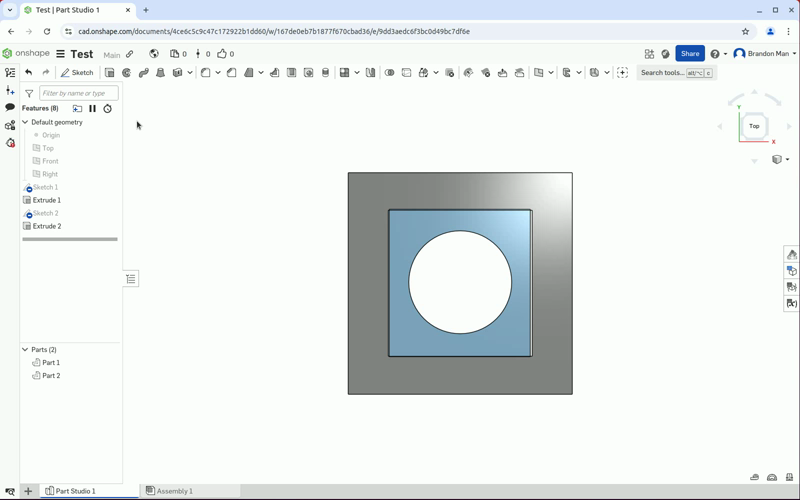
key(shift+h)
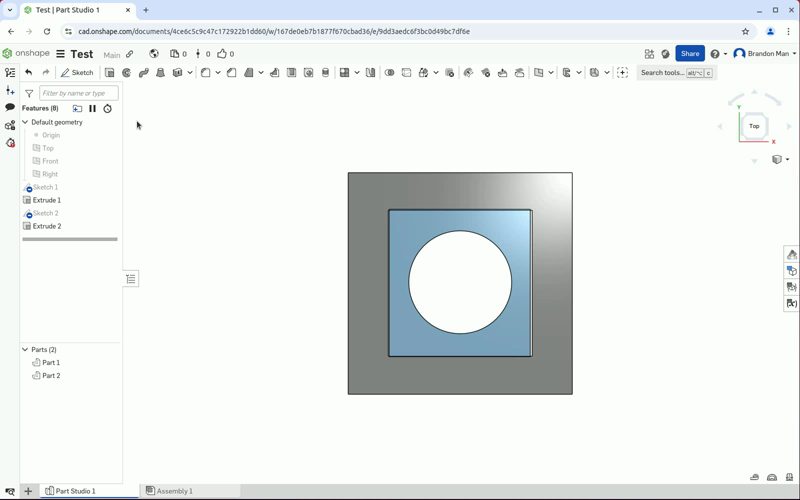
key(shift+h)
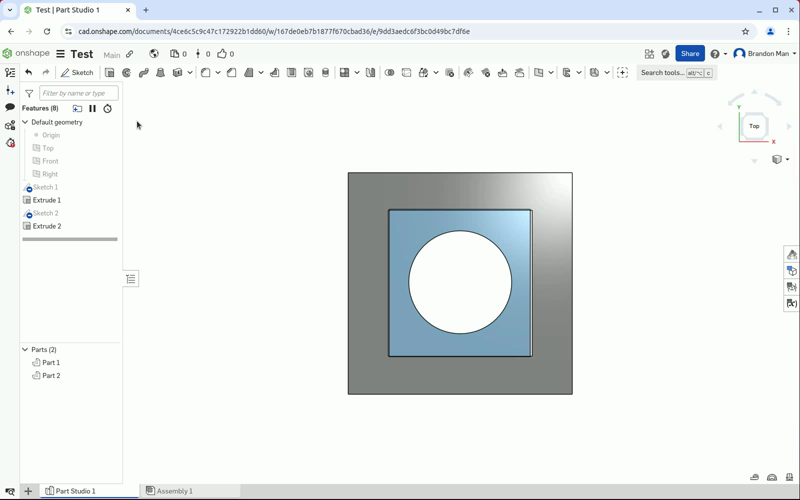
mouse_move(73, 189)
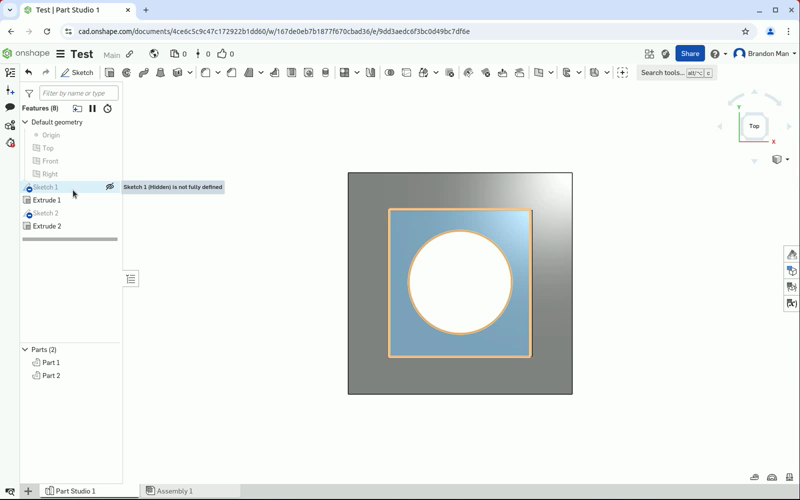
click(73, 189)
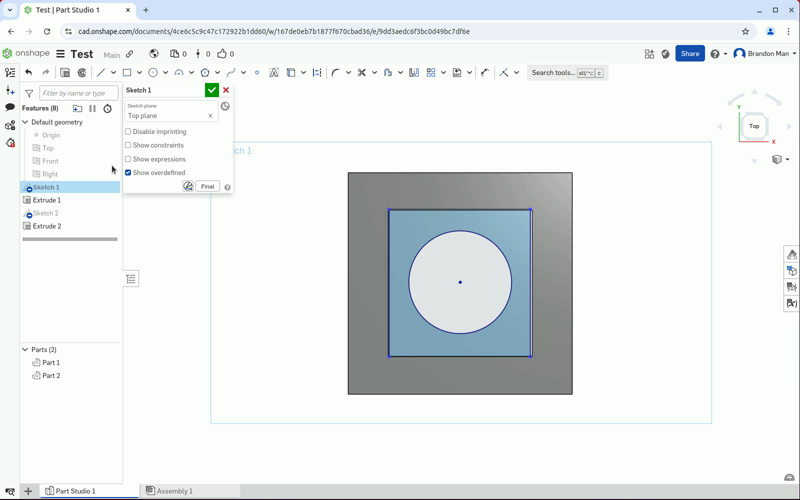
mouse_move(229, 92)
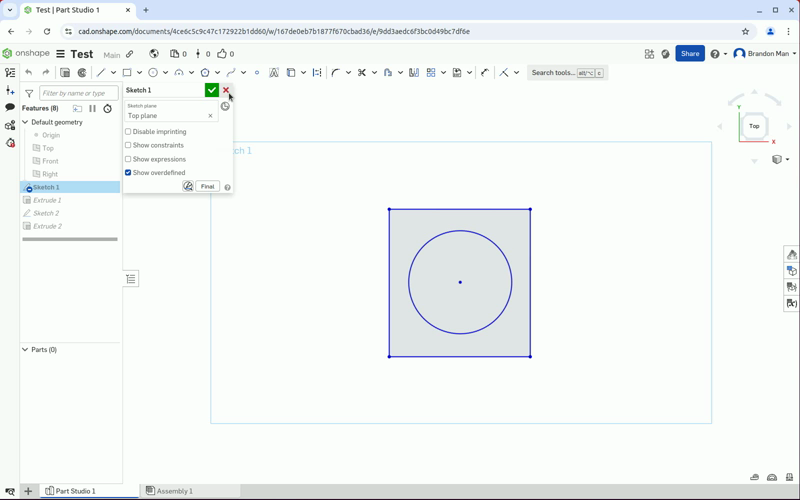
click(229, 92)
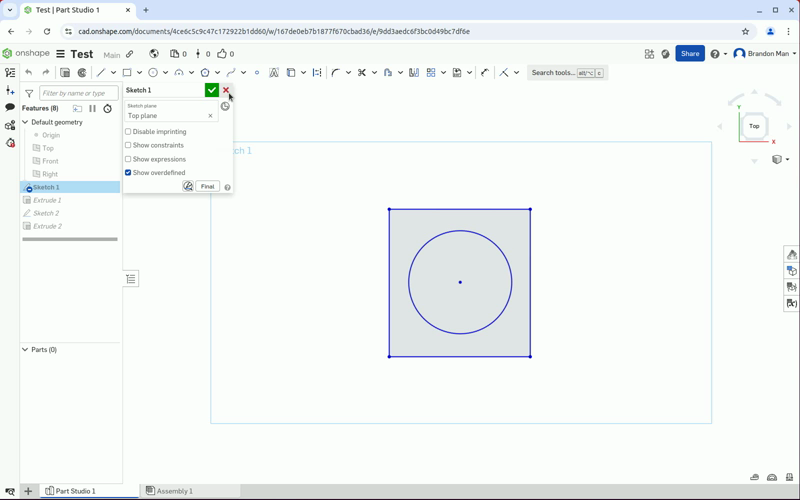
key(shift+s)
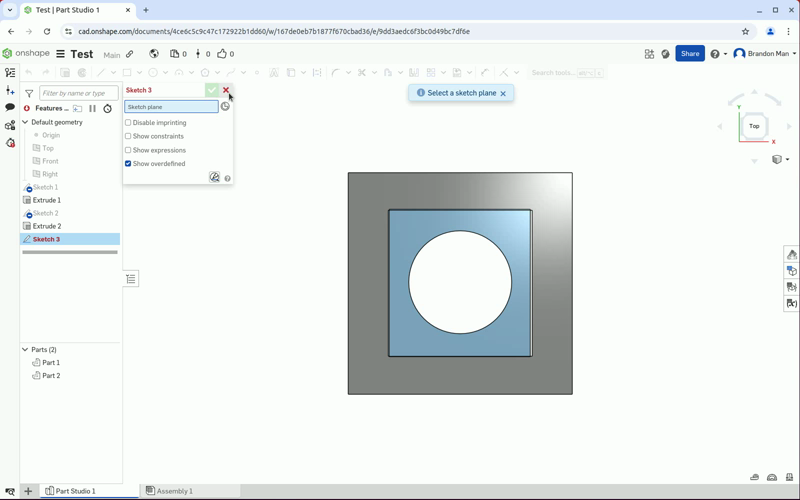
mouse_move(73, 150)
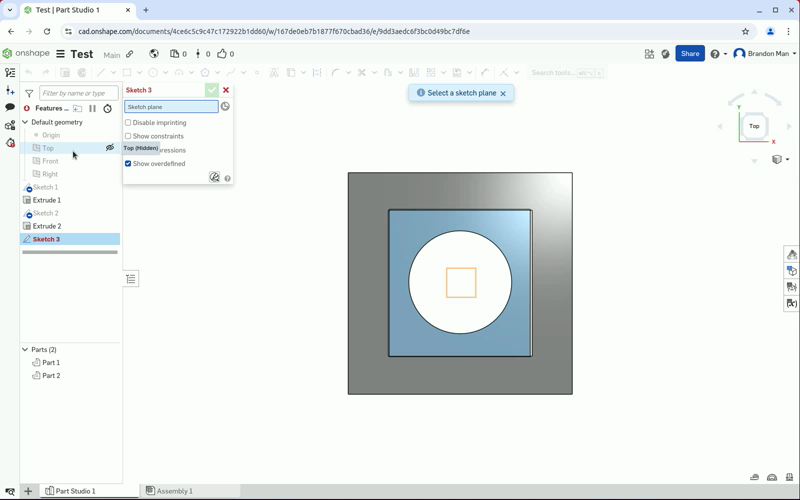
click(73, 150)
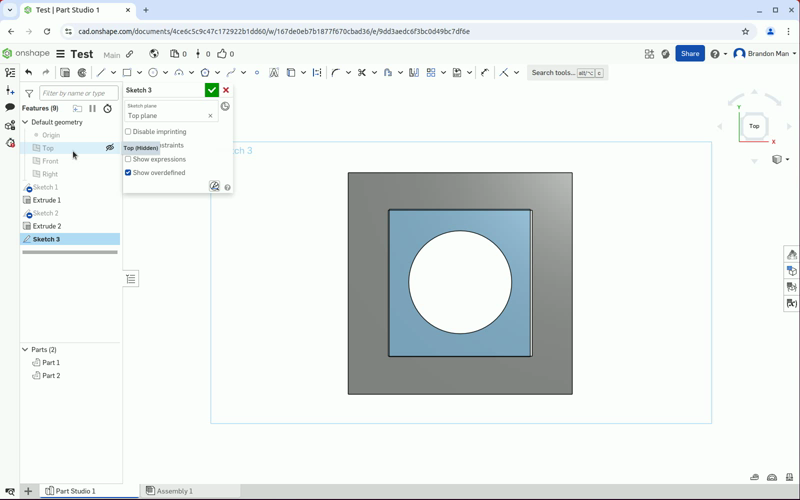
mouse_move(73, 352)
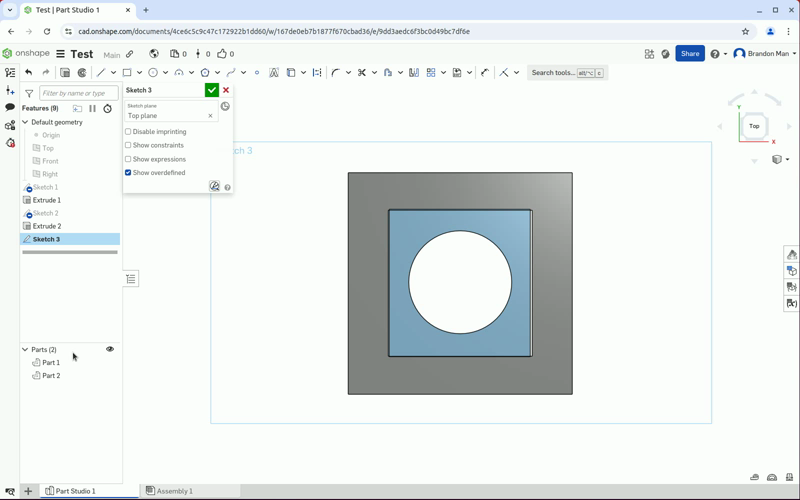
key(y)
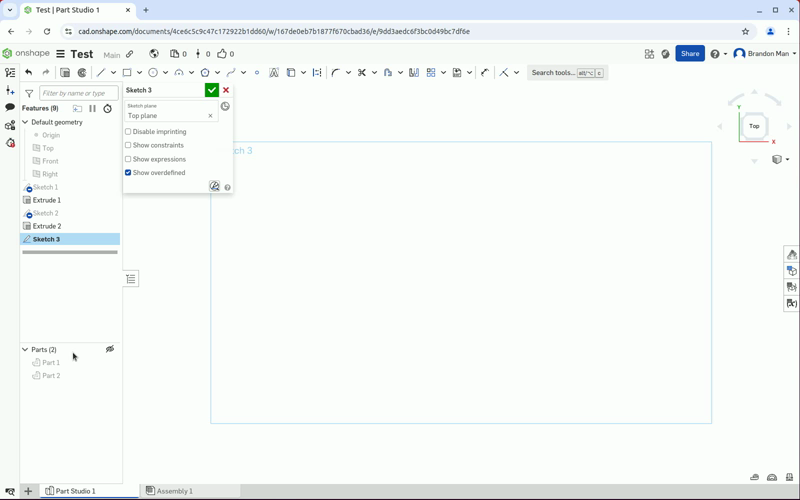
key(l)
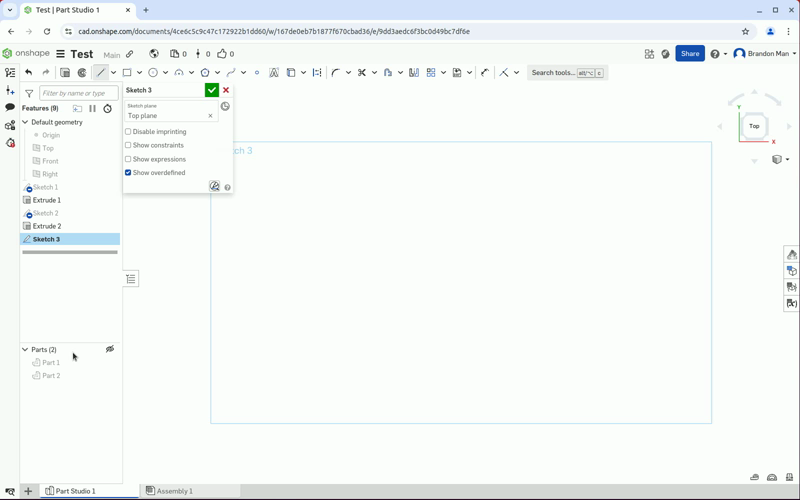
key_down(shift)
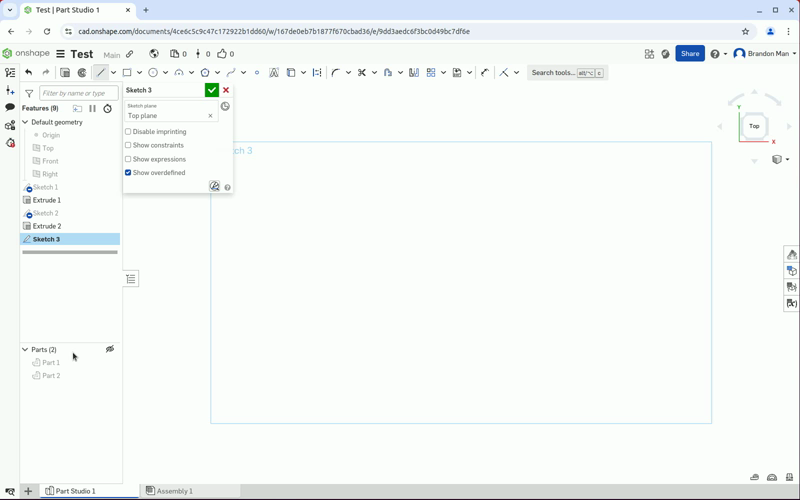
mouse_move(389, 356)
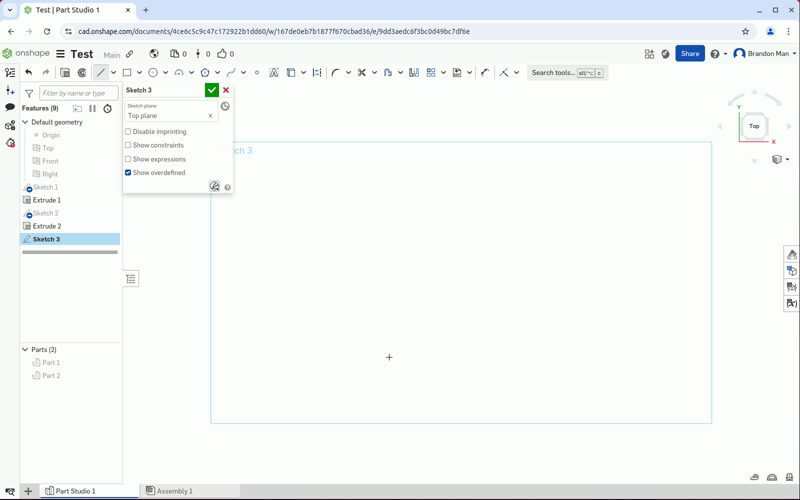
click(389, 356)
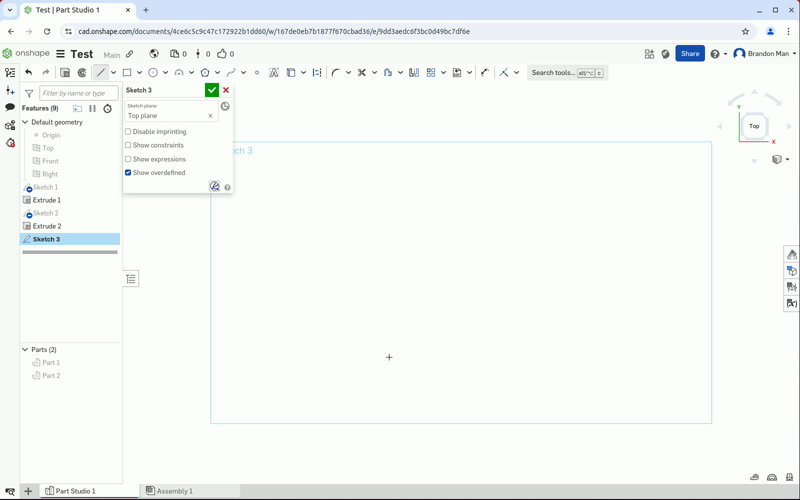
key_up(shift)
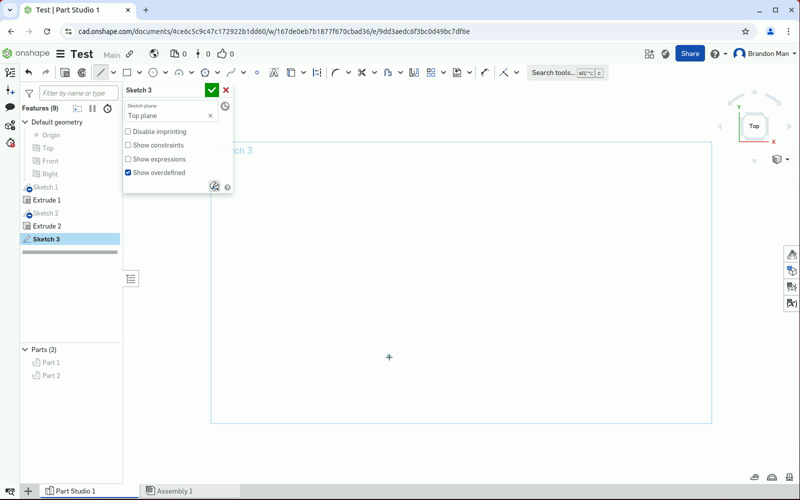
key_down(shift)
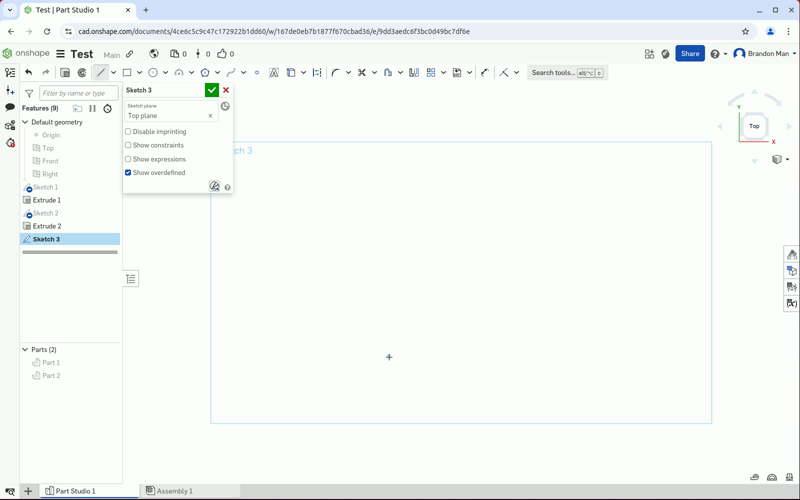
mouse_move(530, 356)
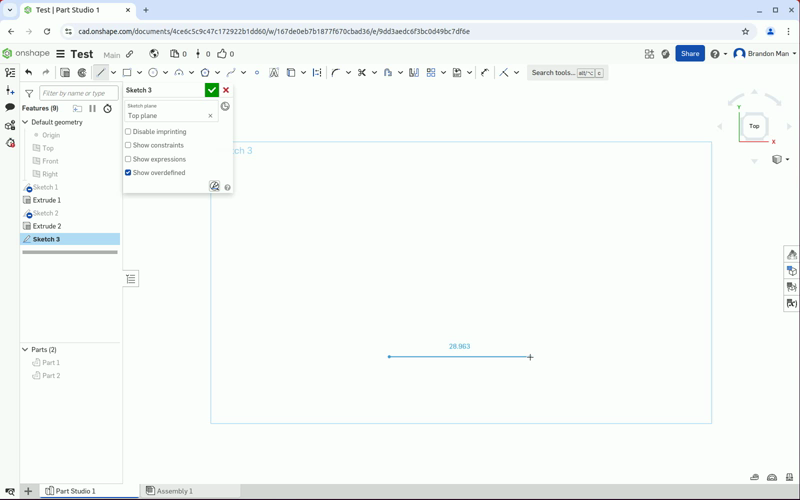
click(530, 356)
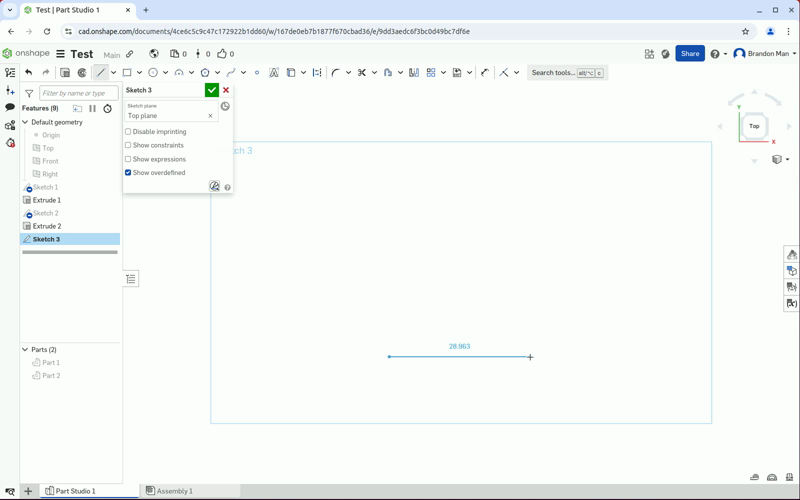
key_up(shift)
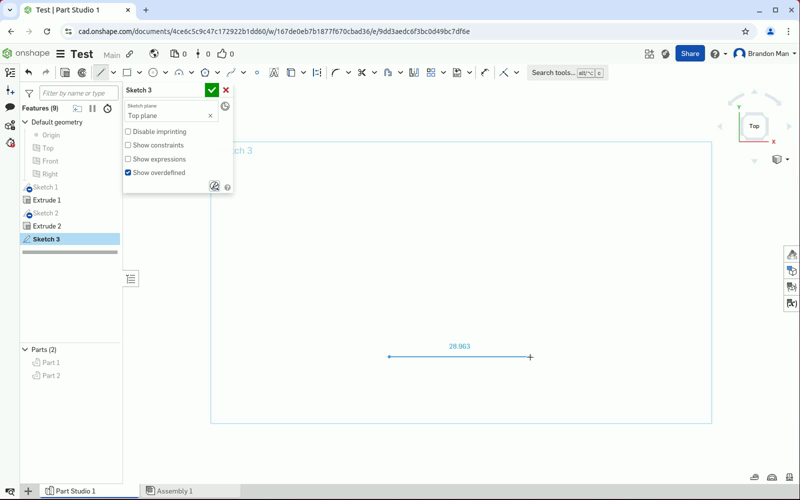
key_down(shift)
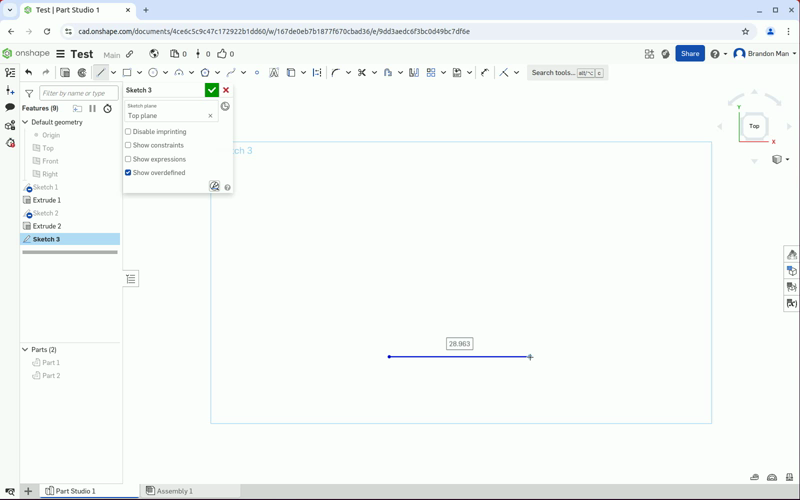
mouse_move(530, 209)
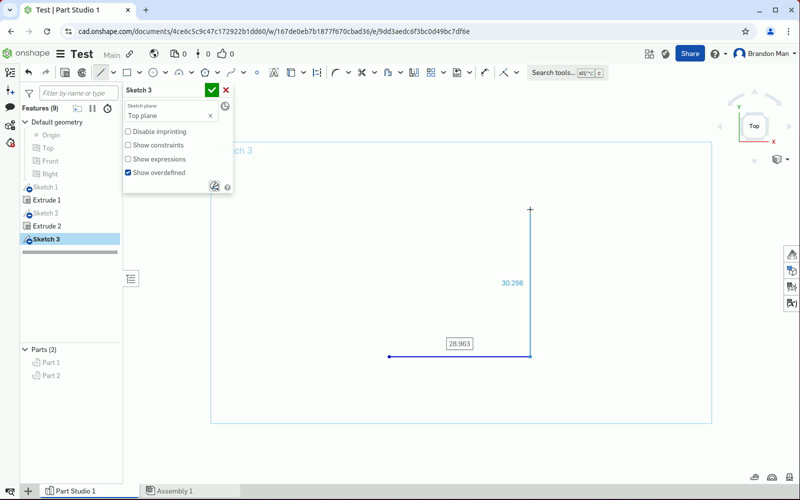
click(530, 209)
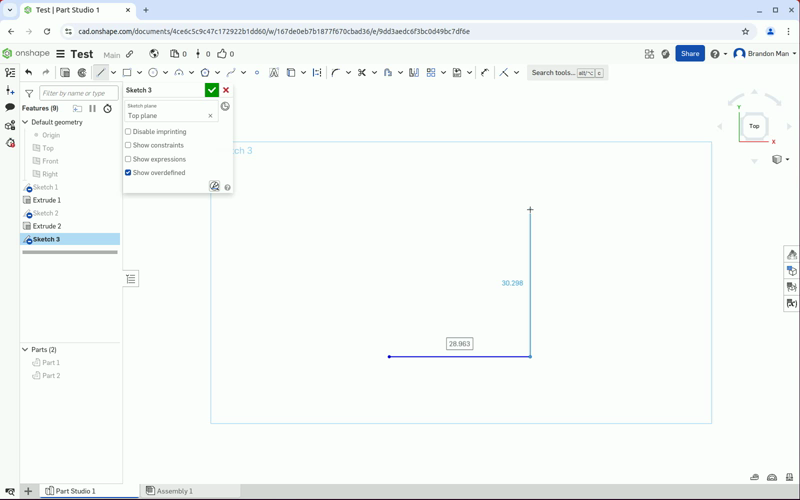
key_up(shift)
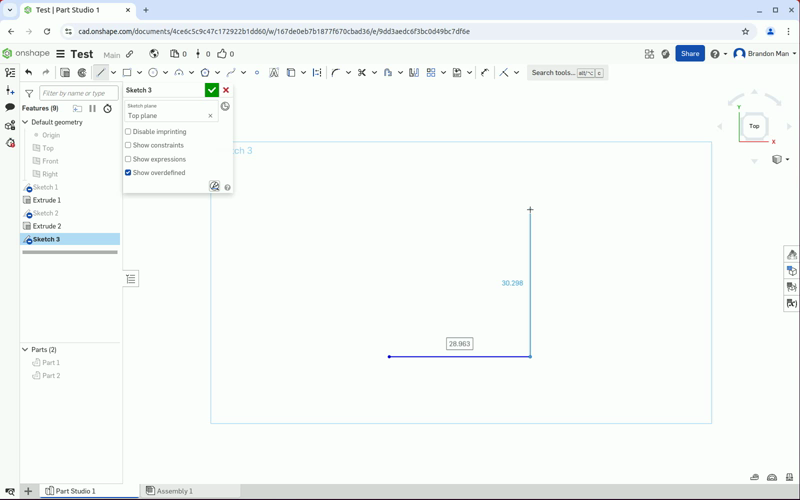
key_down(shift)
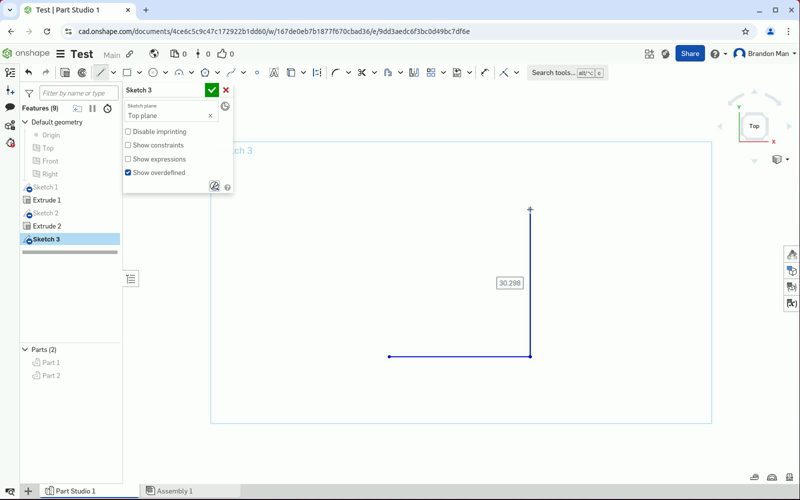
mouse_move(389, 209)
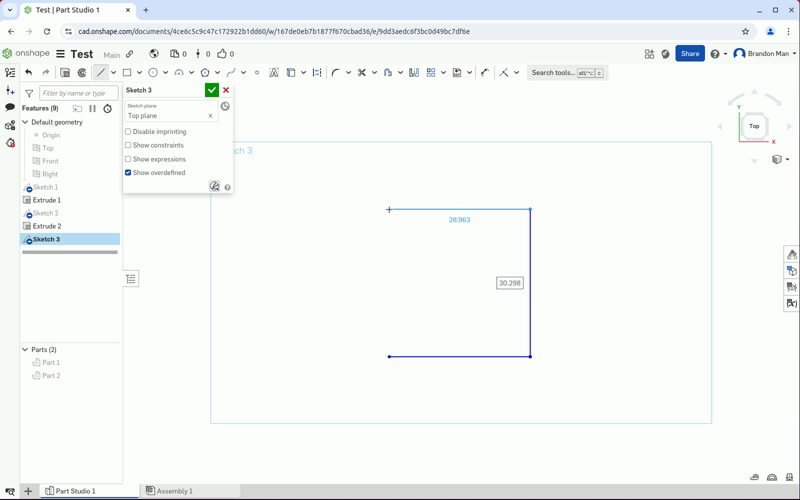
click(389, 209)
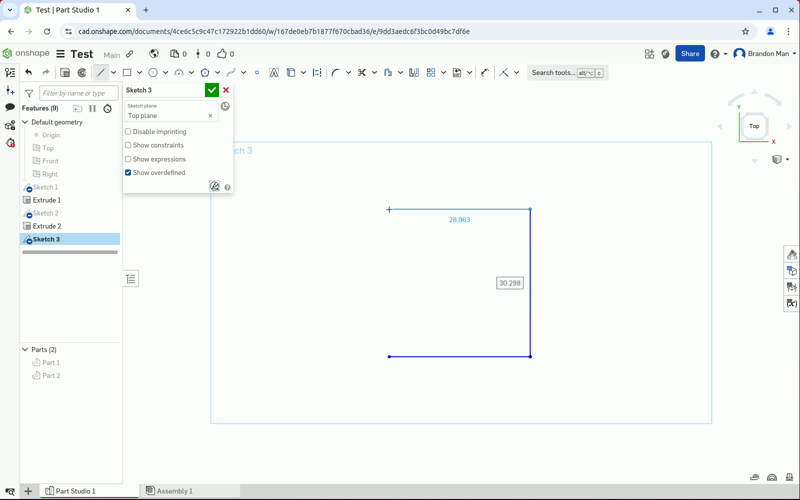
key_up(shift)
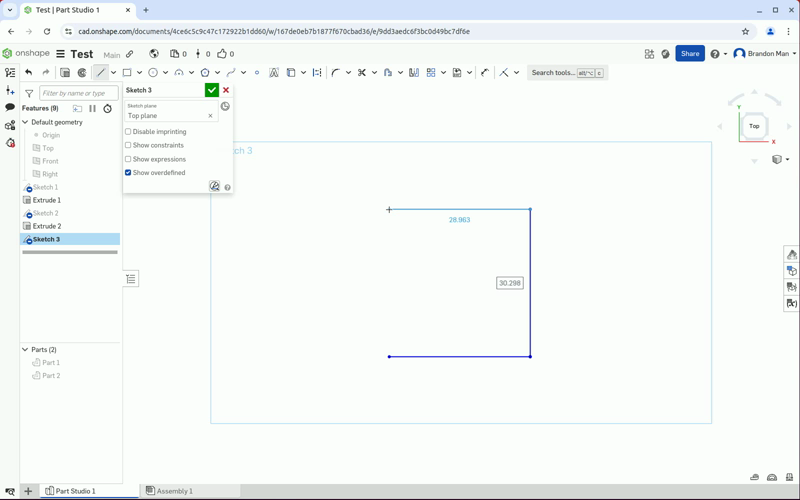
key_down(shift)
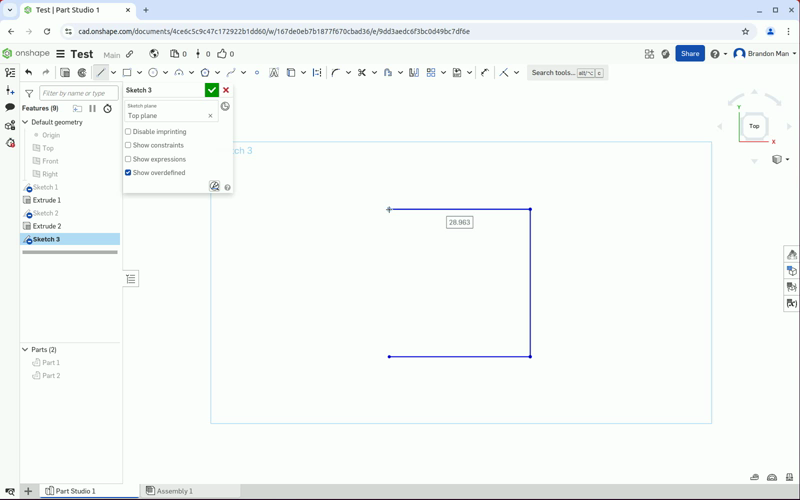
mouse_move(389, 356)
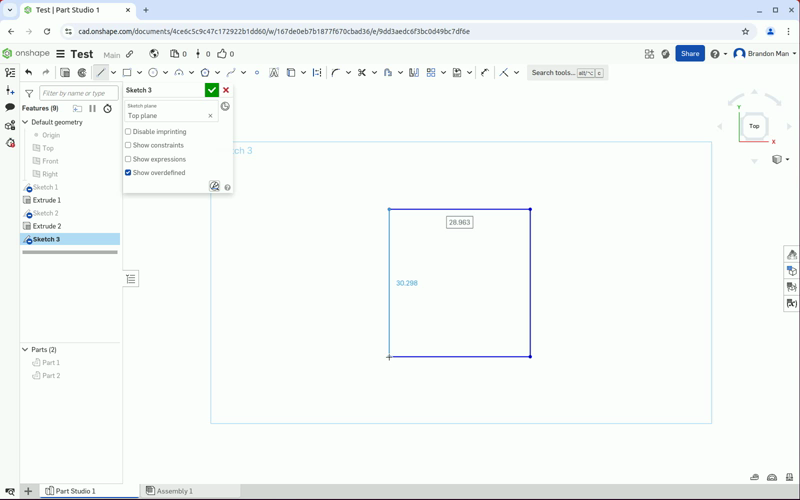
key_up(shift)
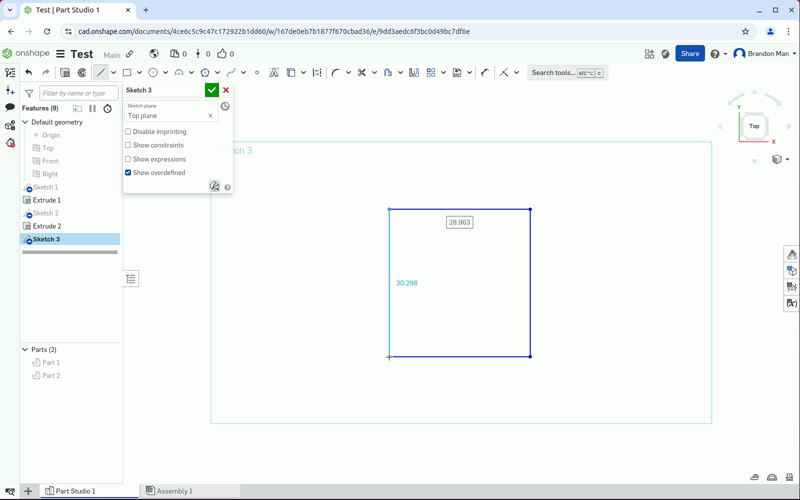
click(389, 356)
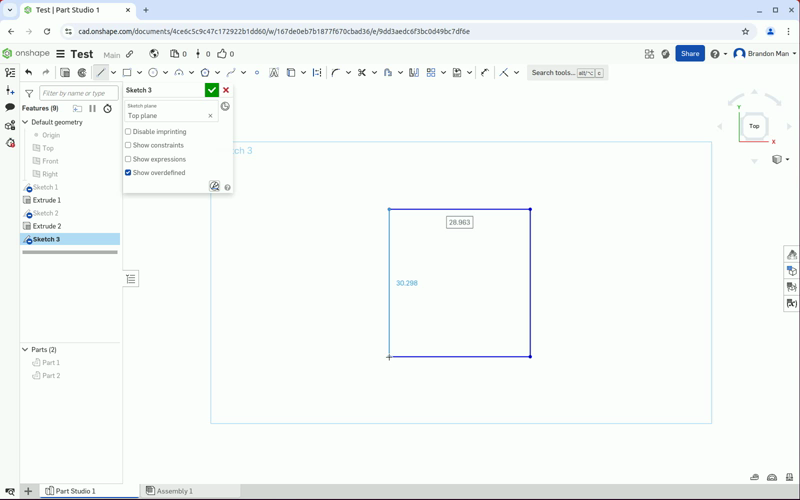
key(esc)
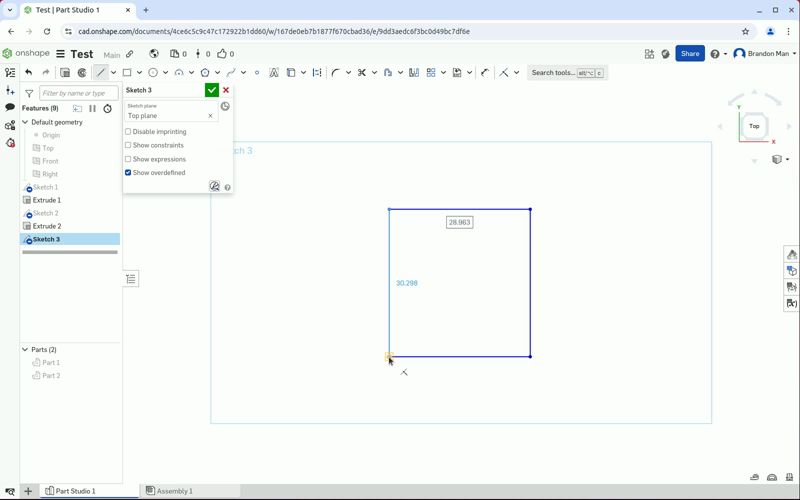
key(c)
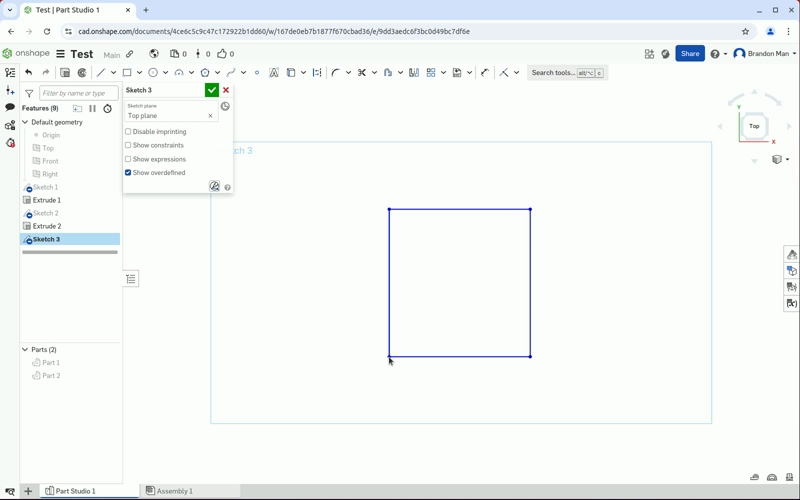
key_down(shift)
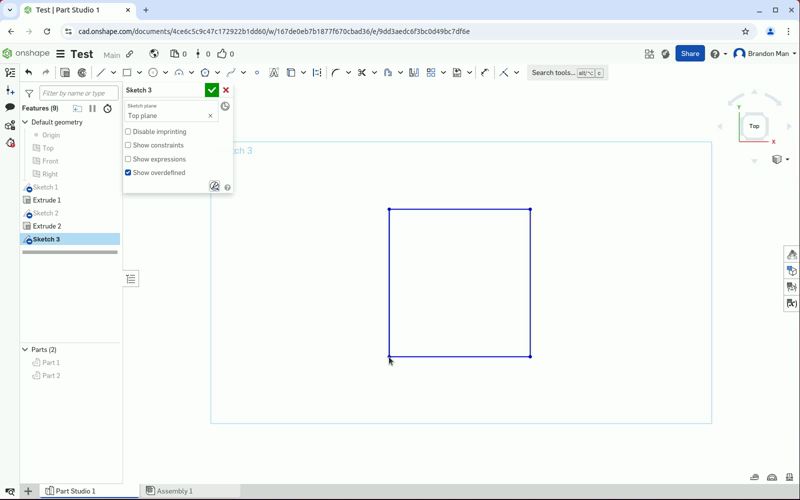
mouse_move(460, 282)
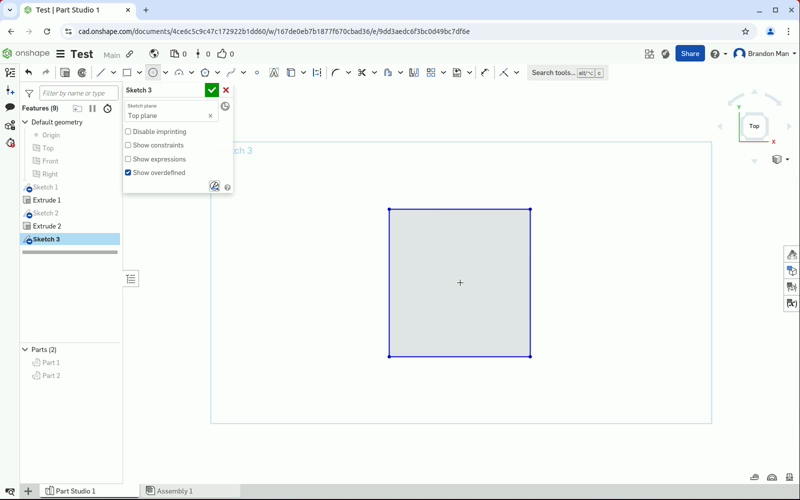
click(460, 282)
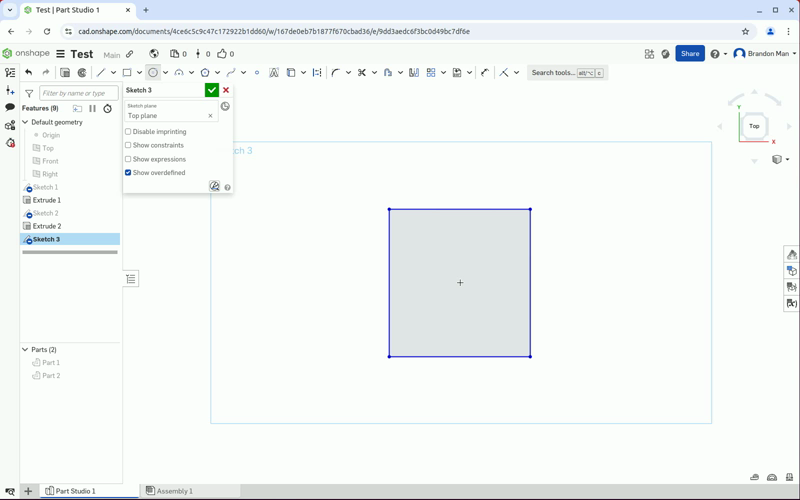
key_up(shift)
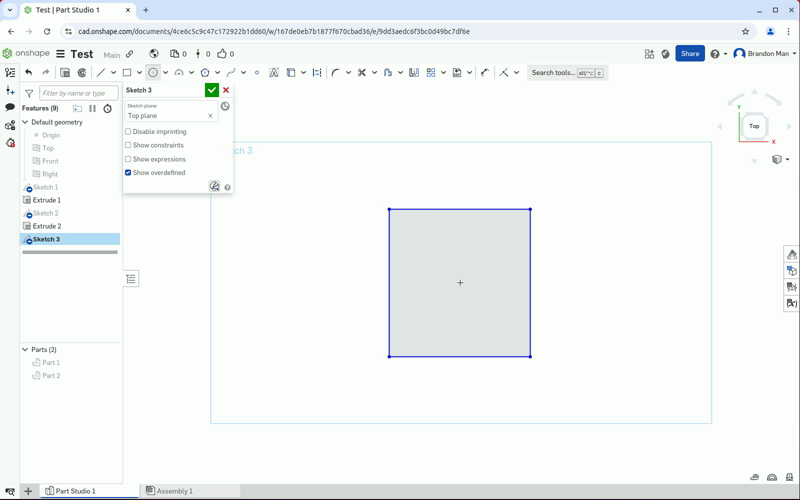
mouse_move(511, 282)
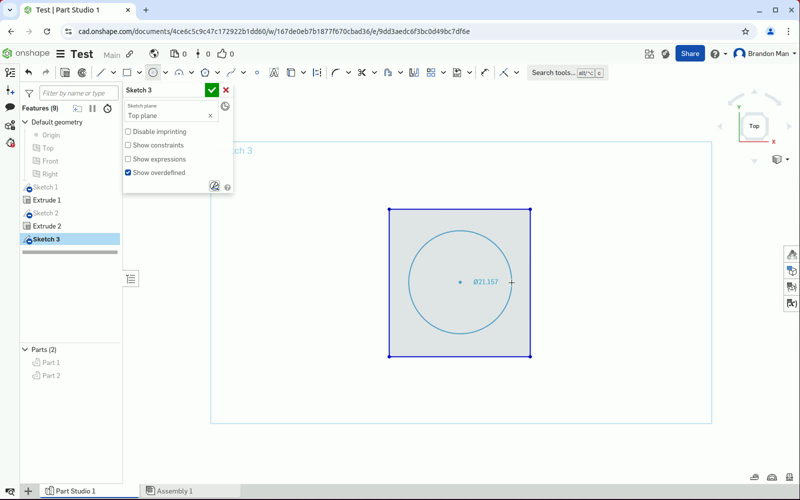
click(511, 282)
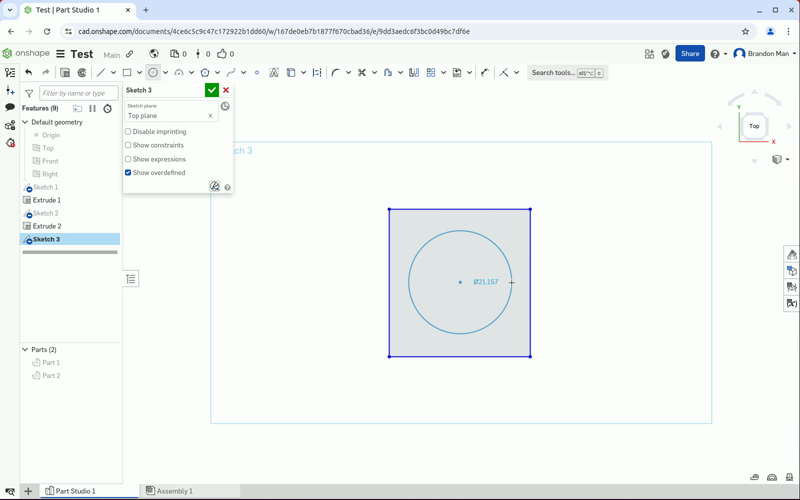
key(esc)
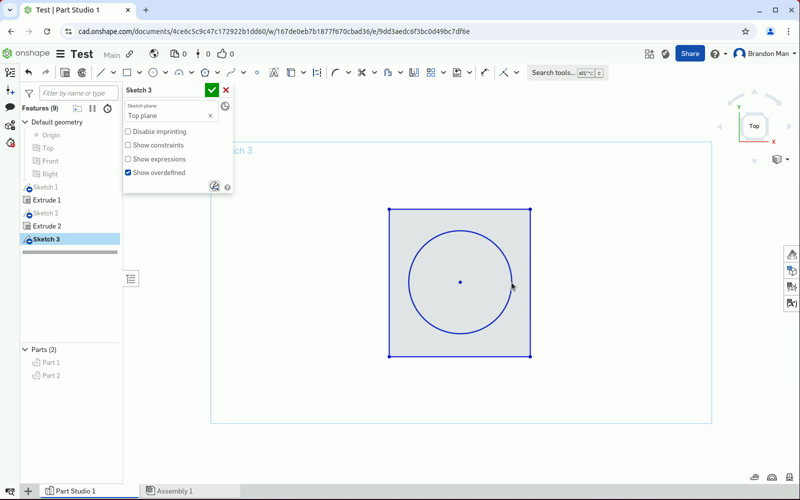
mouse_move(460, 345)
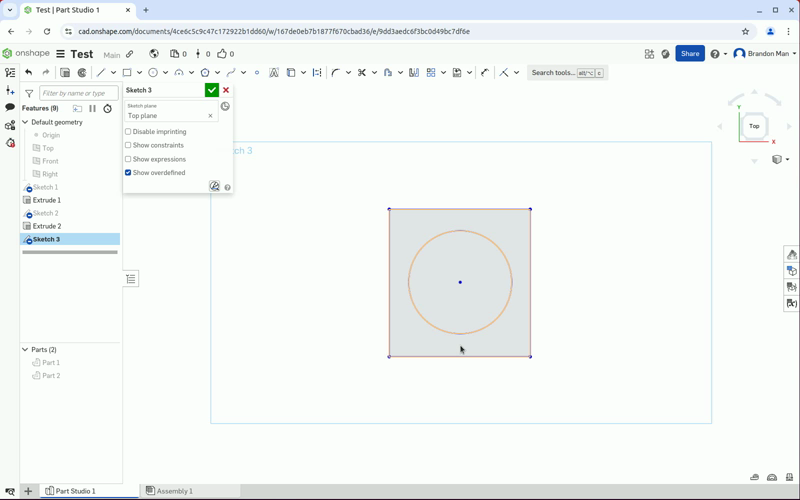
click(460, 345)
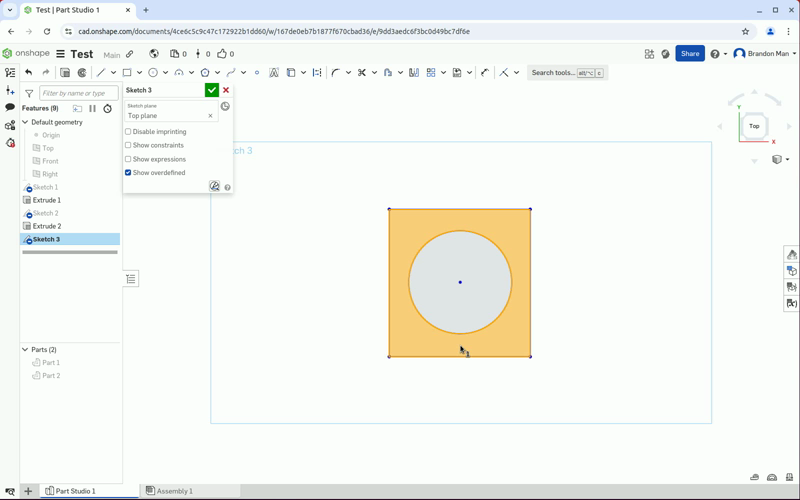
mouse_move(73, 352)
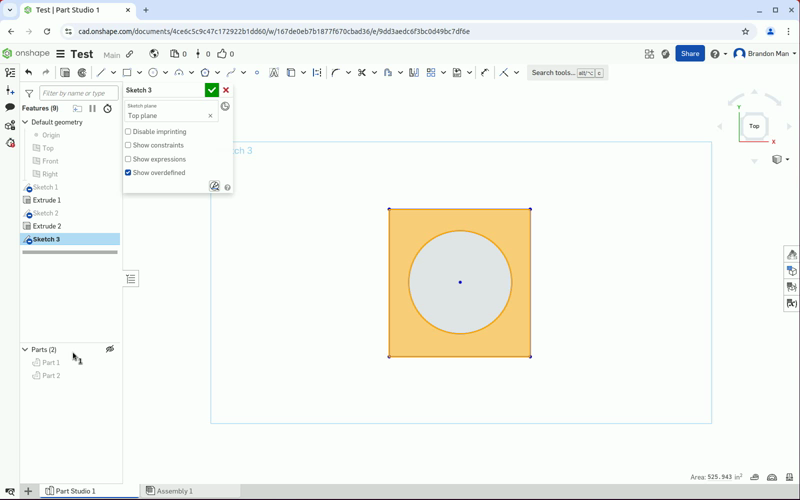
key(shift+y)
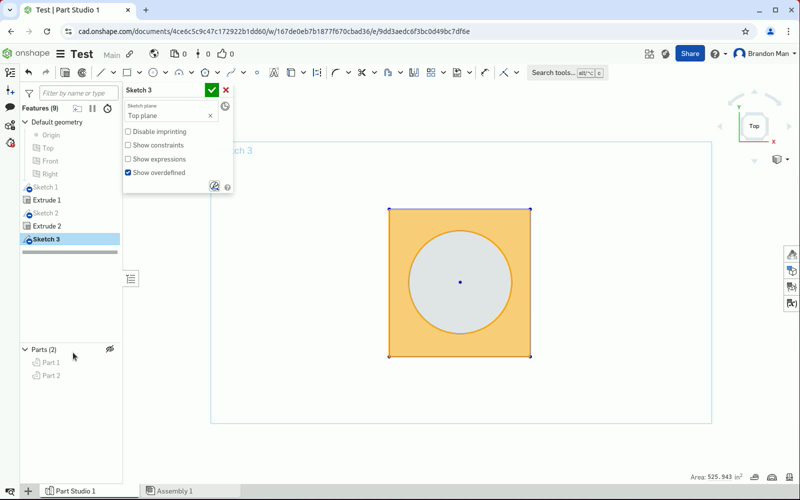
key(shift+e)
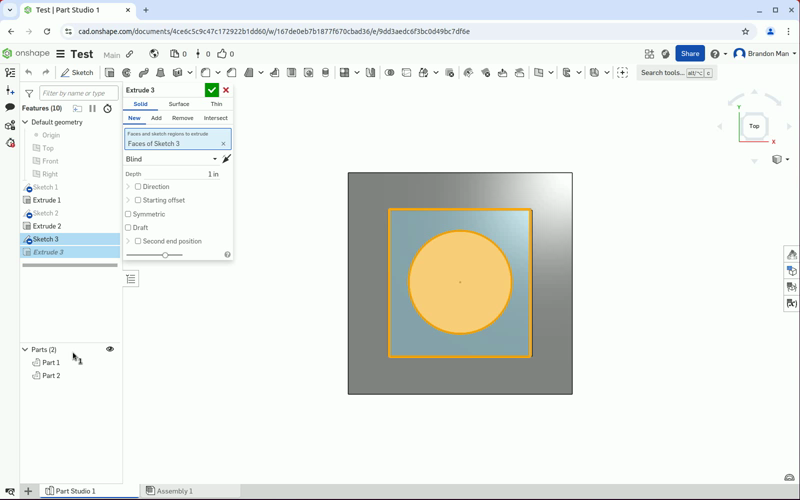
mouse_move(143, 106)
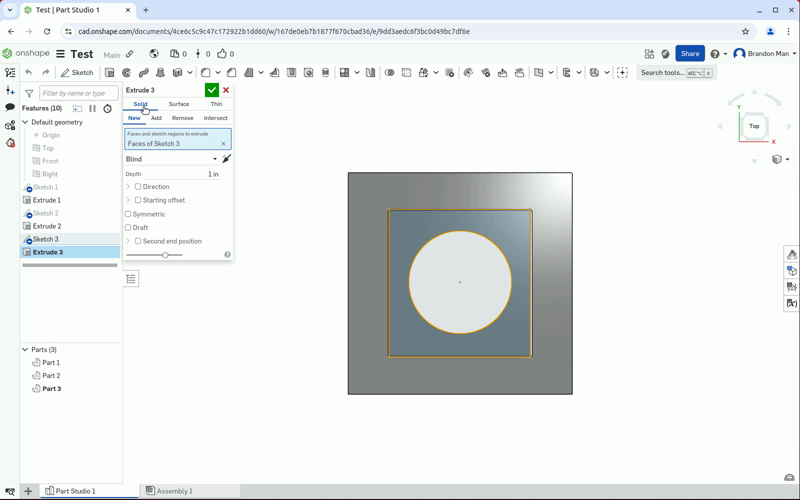
click(143, 106)
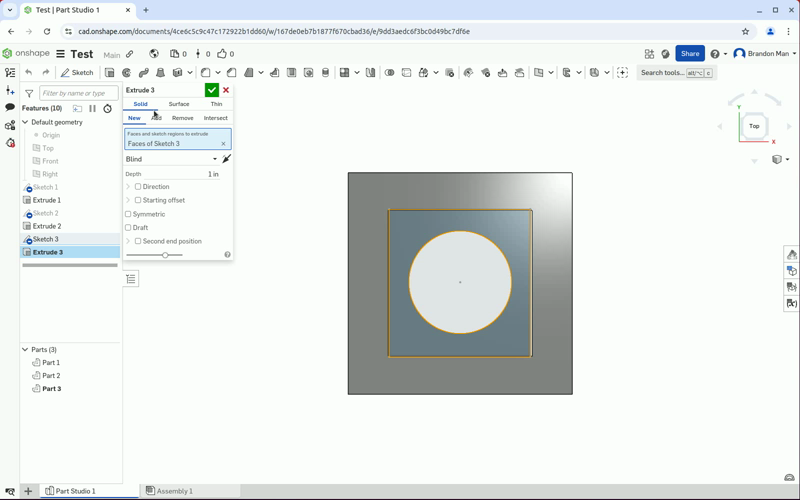
mouse_move(186, 120)
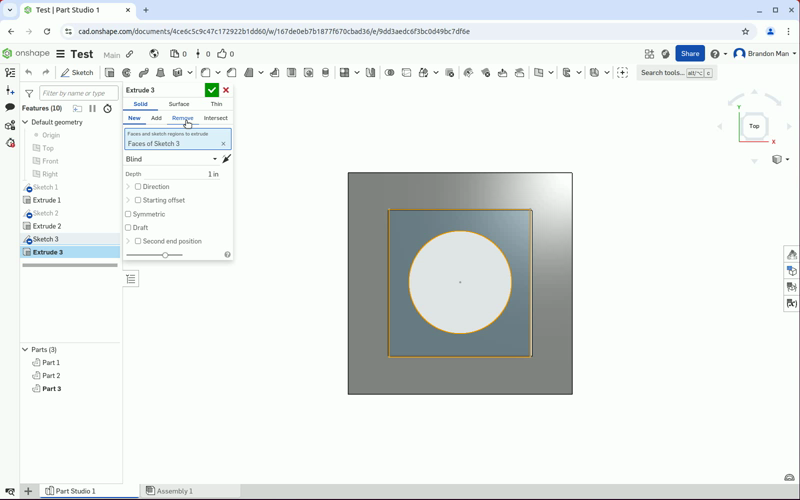
click(186, 120)
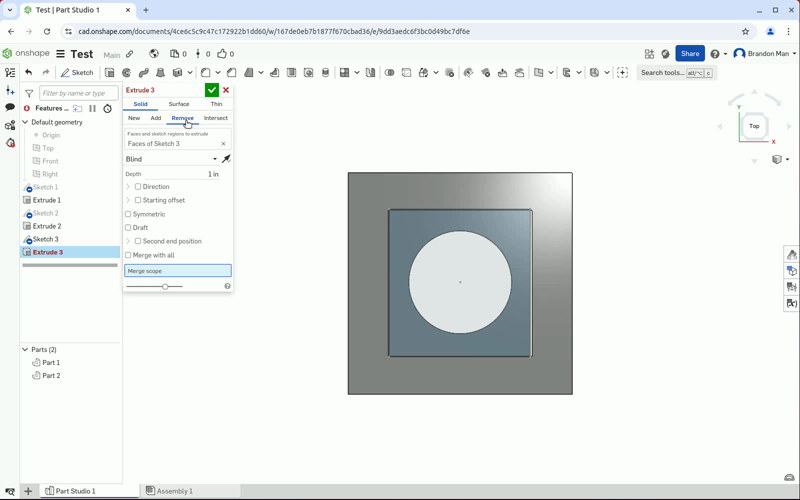
key(tab, 4)
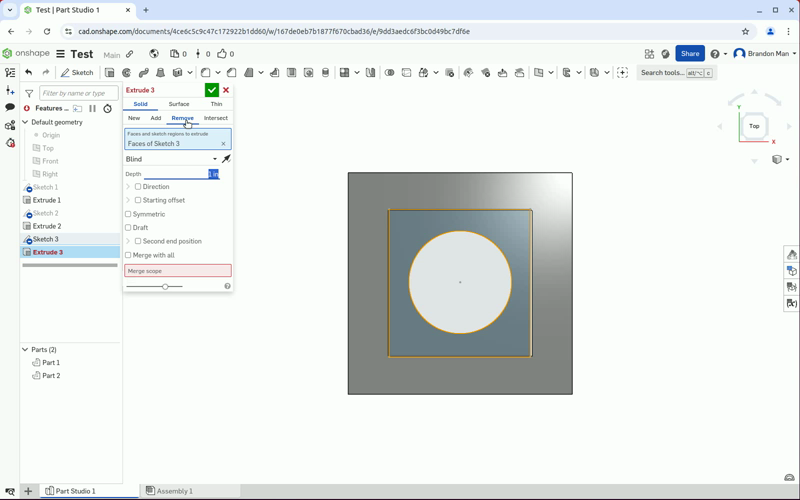
text(-3.37)
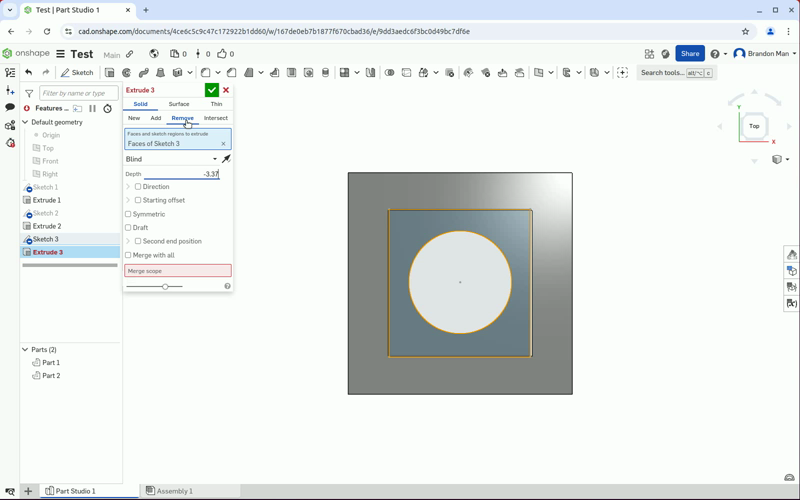
key(tab, 6)
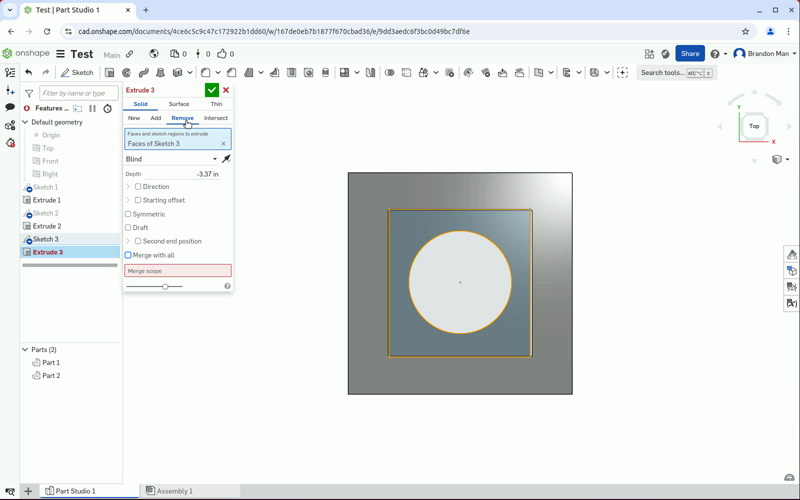
key(space)
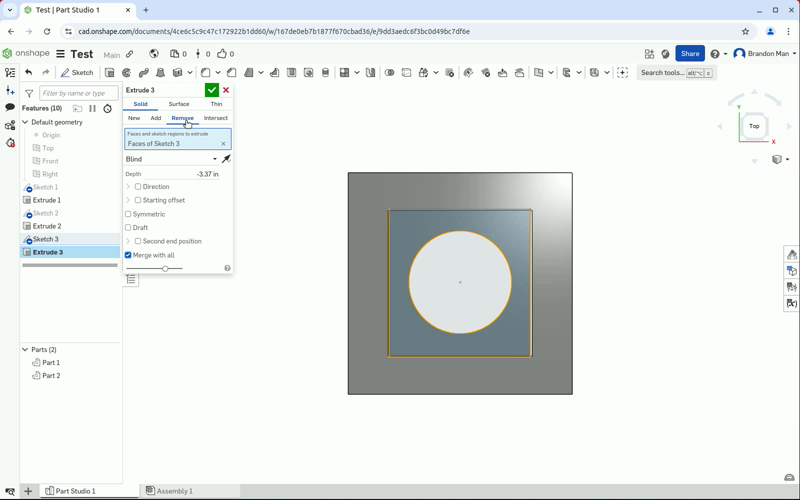
key(enter)
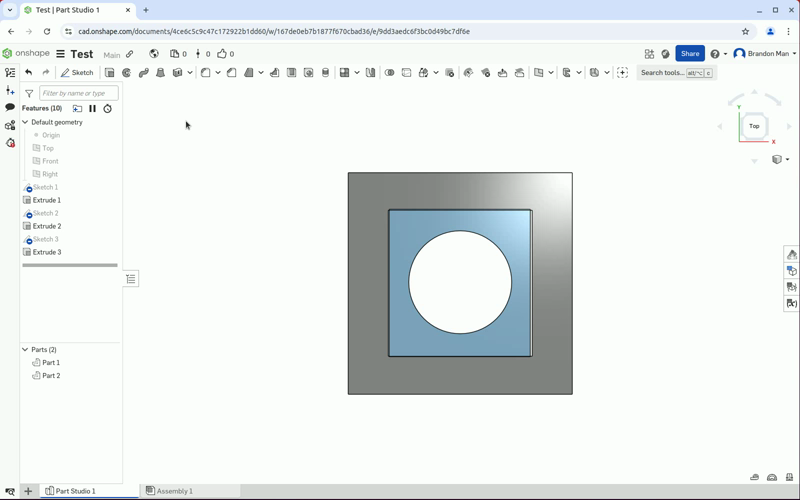
key(shift+h)
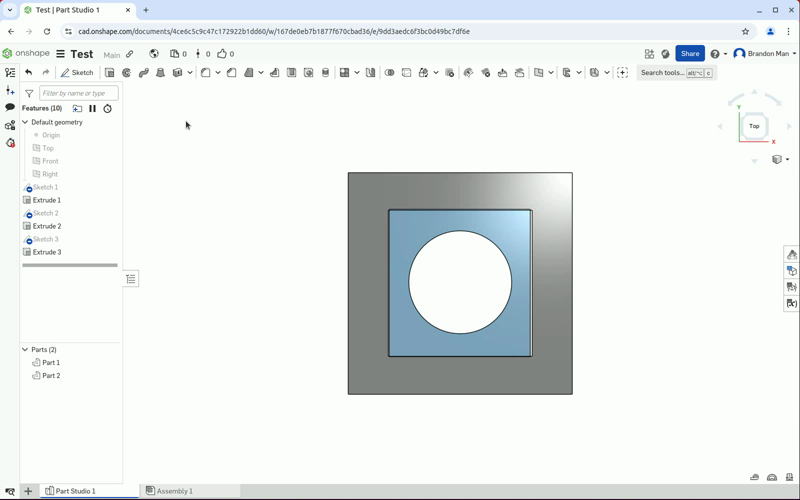
key(shift+h)
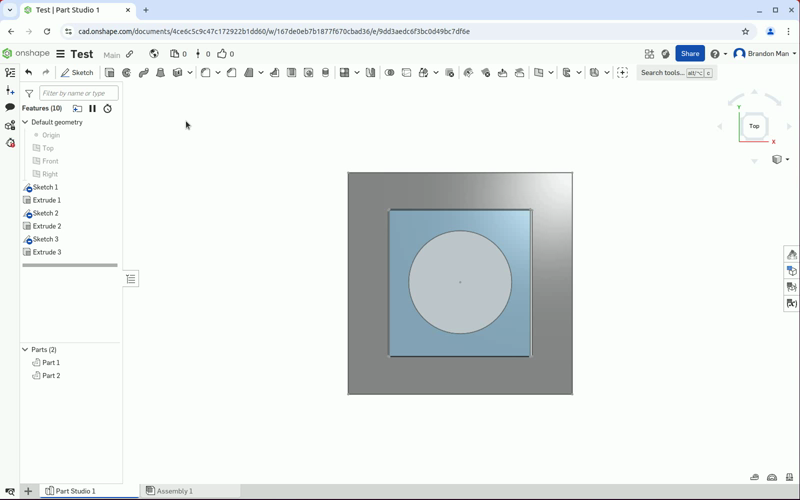
key(shift+7)
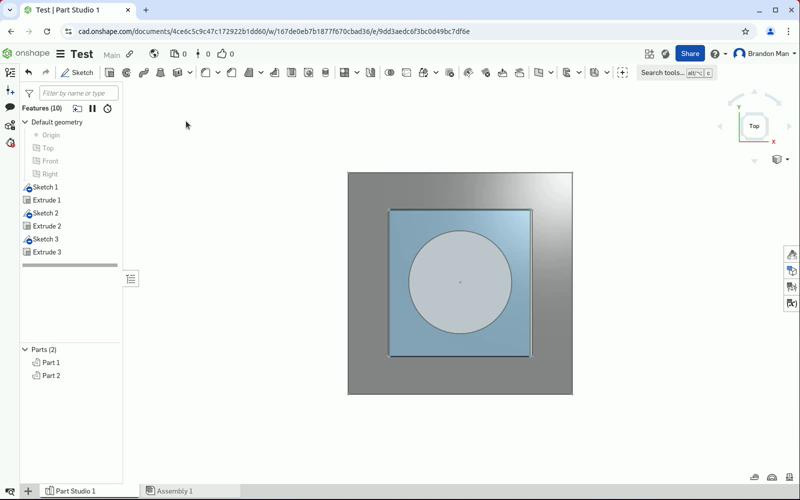
key(up, 3)
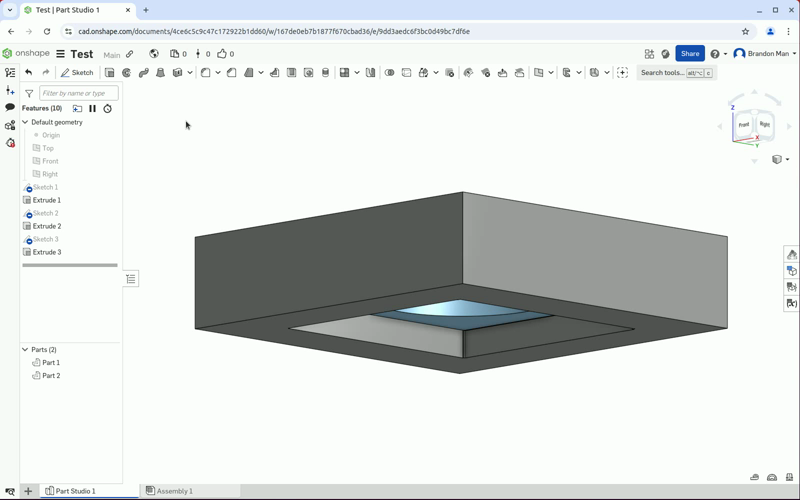
key(left, 3)
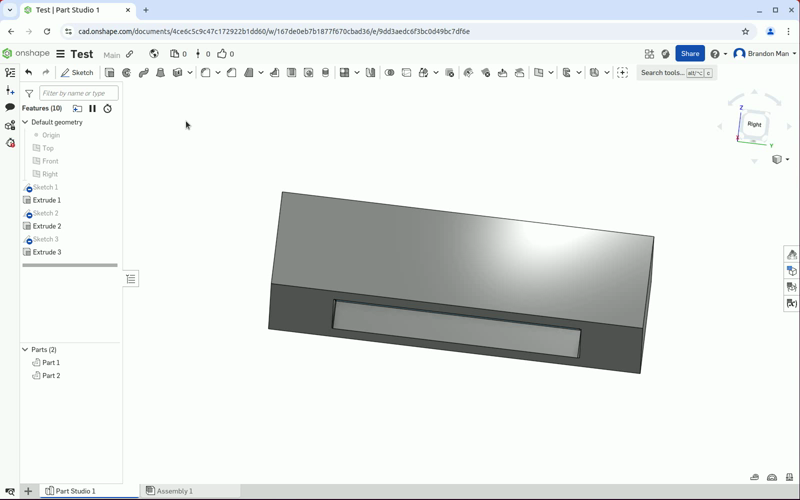
key(right, 3)
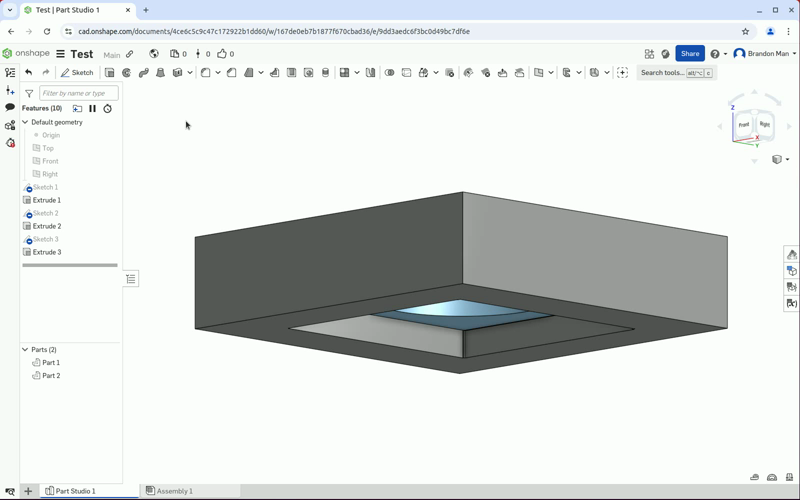
key(down, 3)
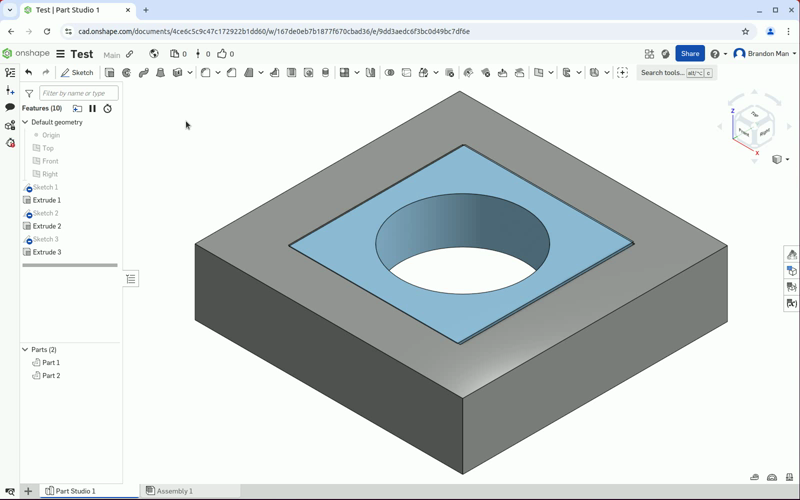
mouse_move(73, 189)
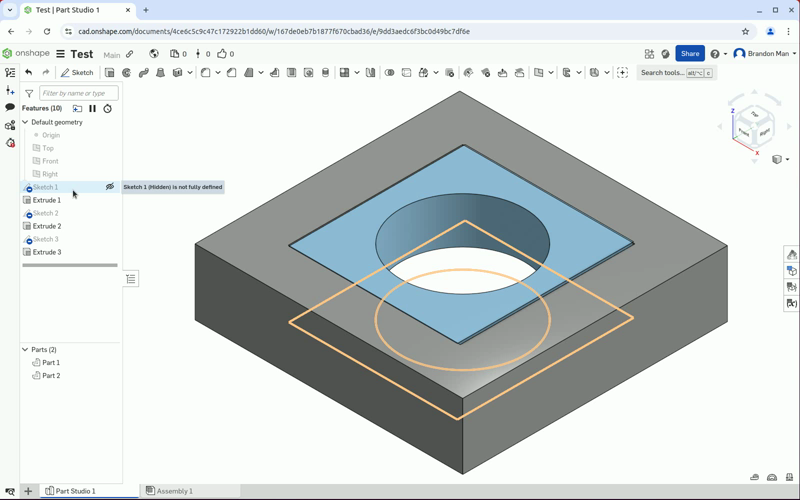
click(73, 189)